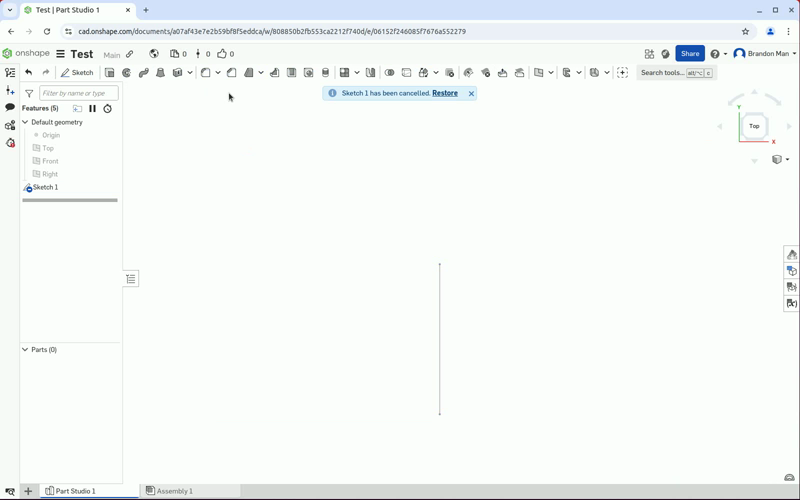
key(shift+h)
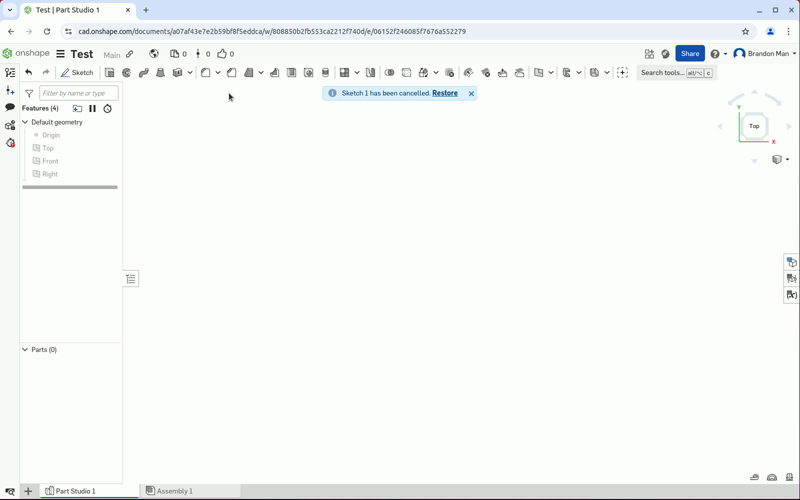
mouse_move(73, 352)
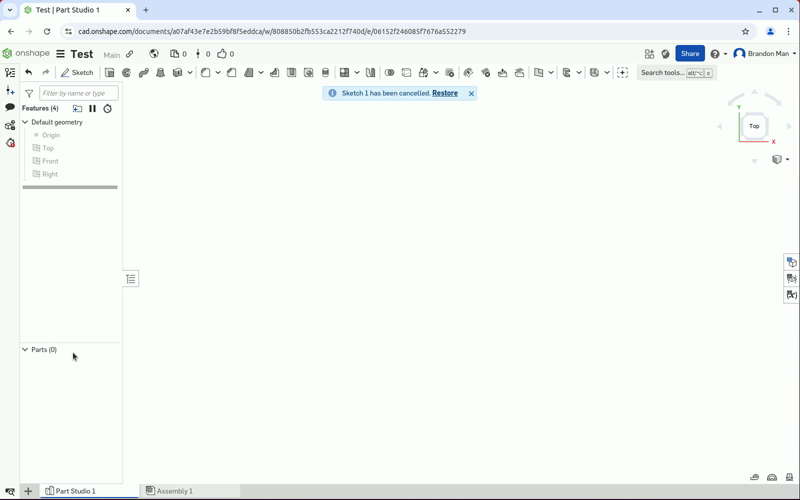
key(y)
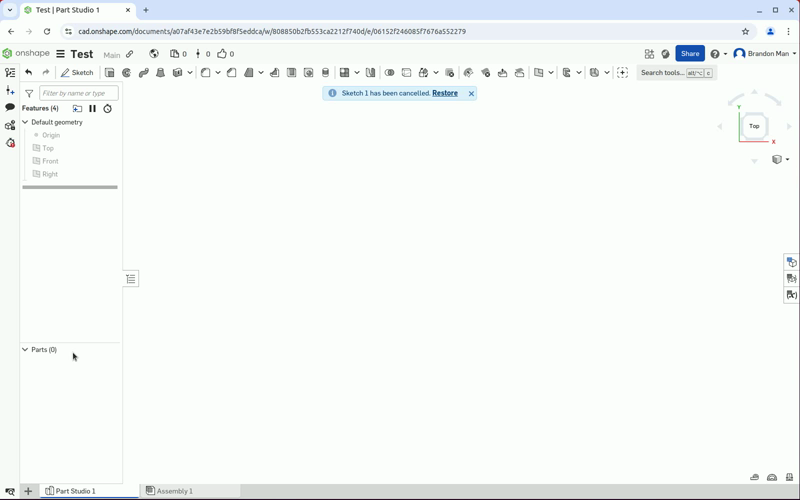
key(shift+p)
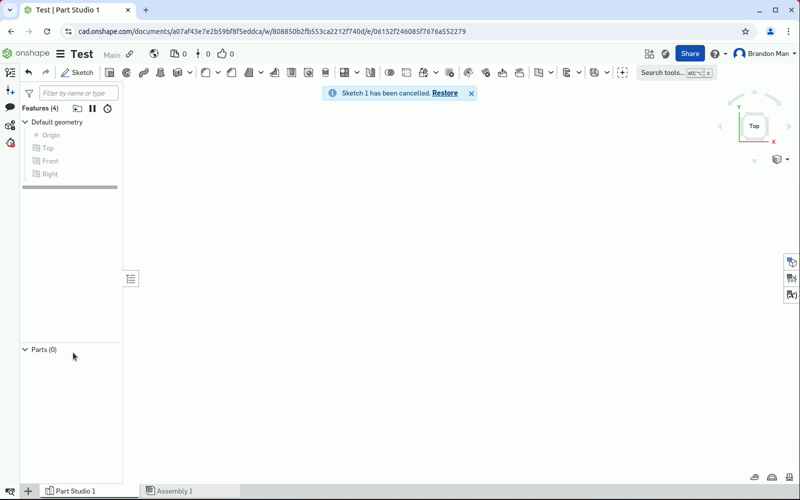
key(space)
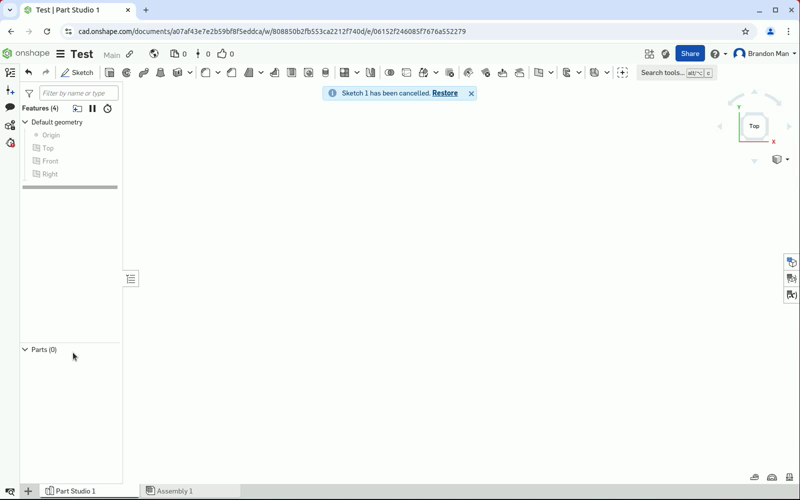
key_down(shift)
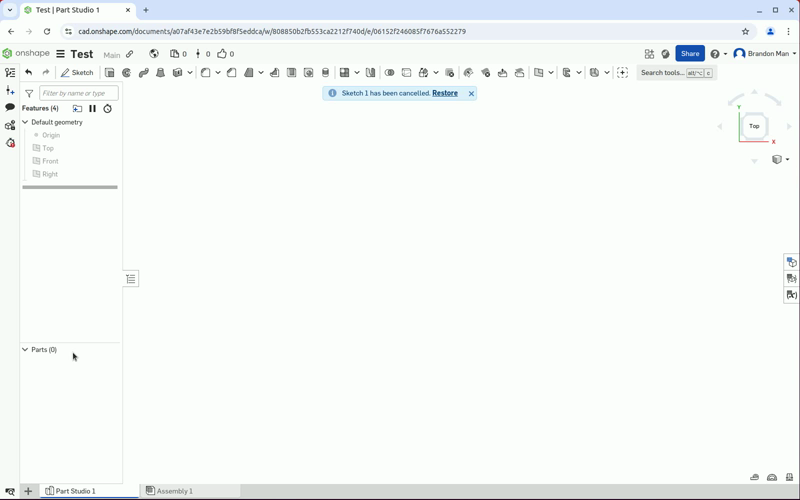
key(up)
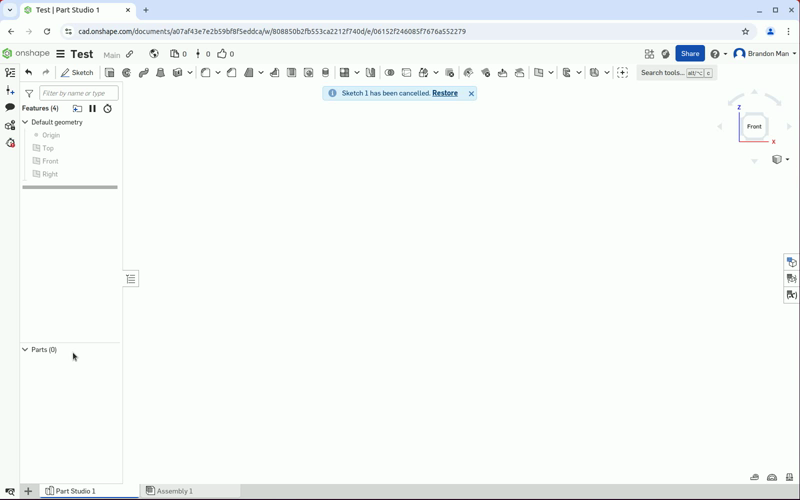
key_up(shift)
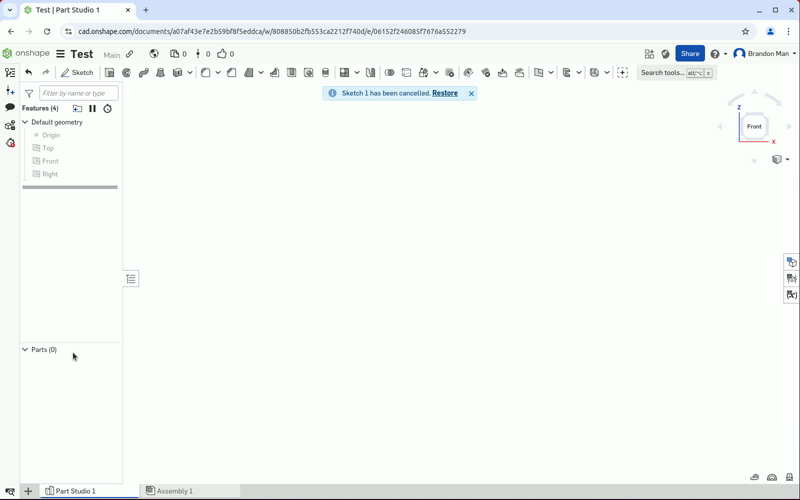
mouse_move(73, 352)
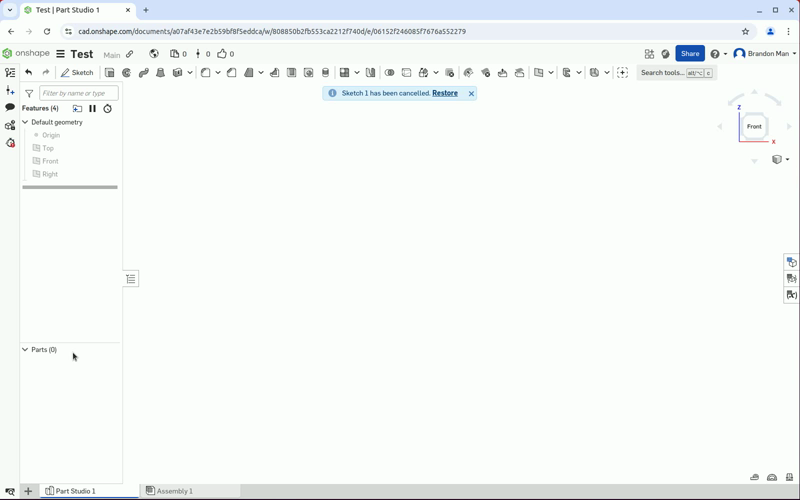
key(shift+y)
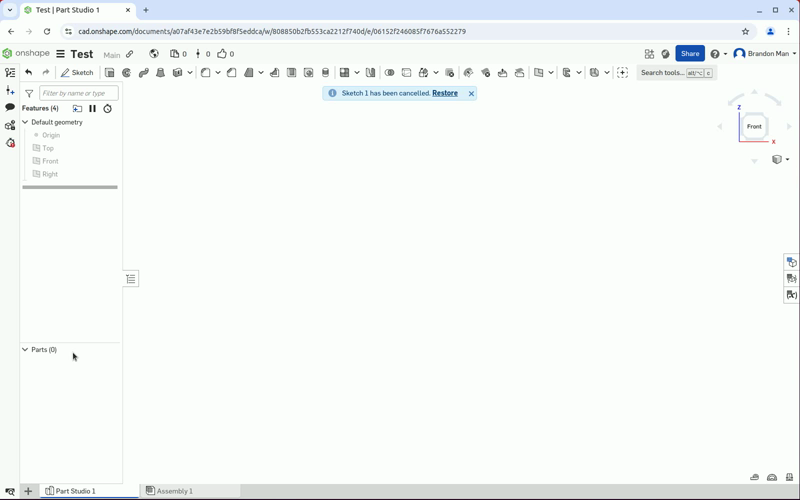
key(shift+s)
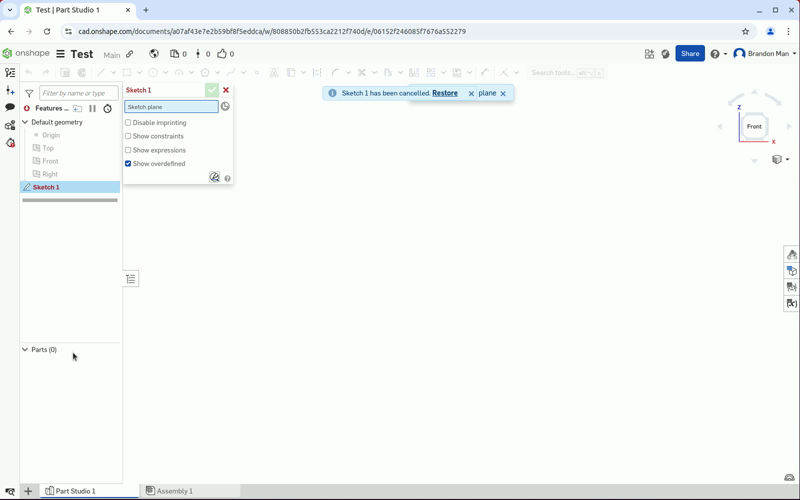
mouse_move(73, 163)
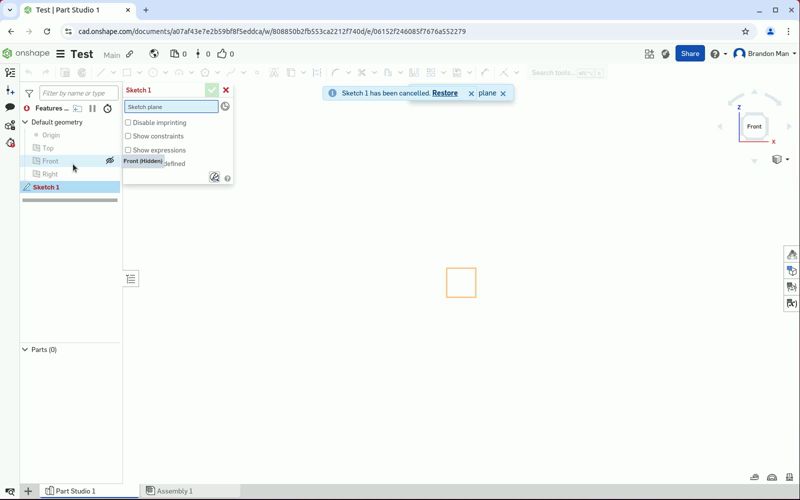
click(73, 163)
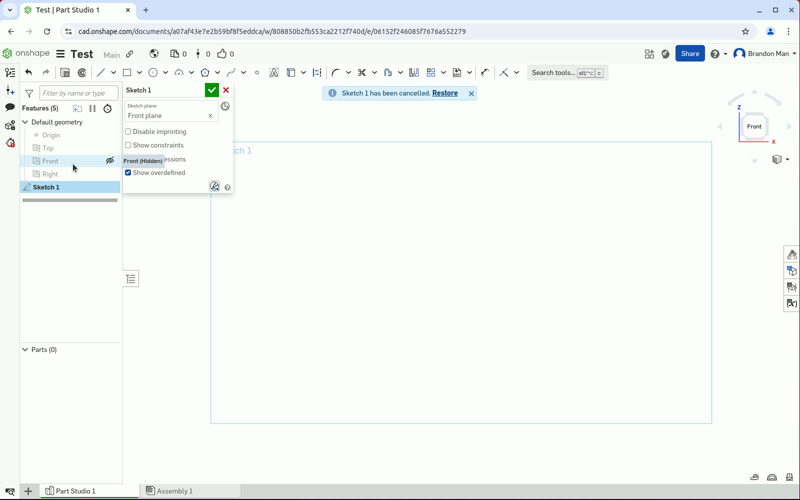
mouse_move(73, 352)
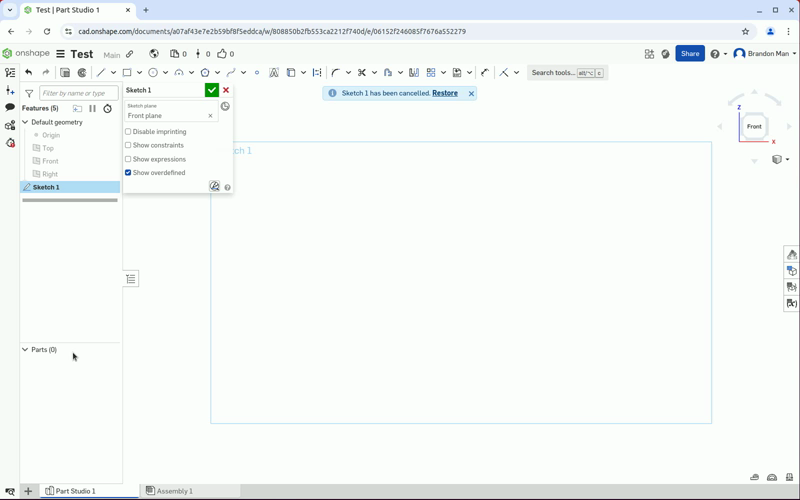
key(y)
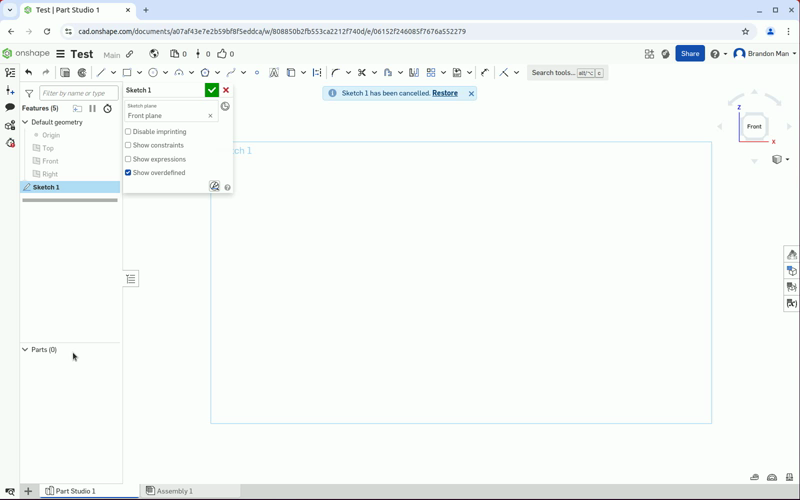
key(l)
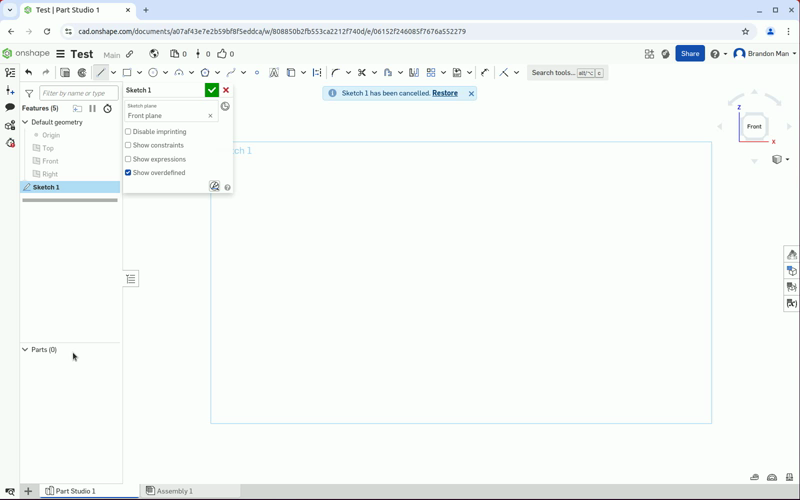
key_down(shift)
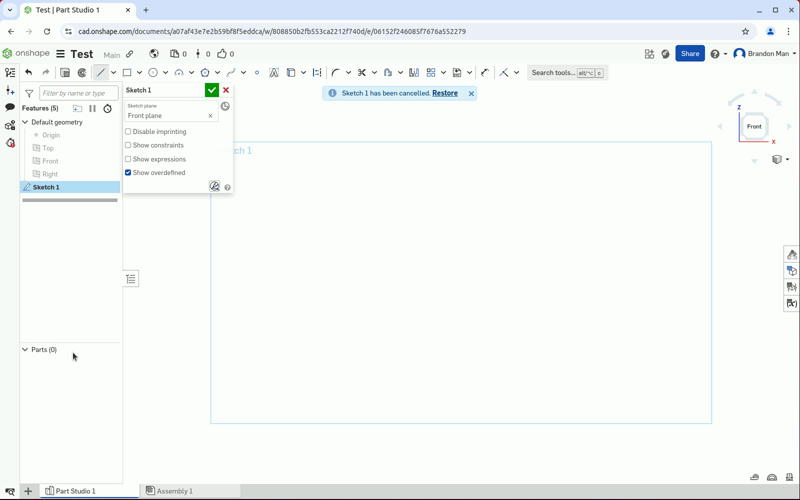
mouse_move(348, 282)
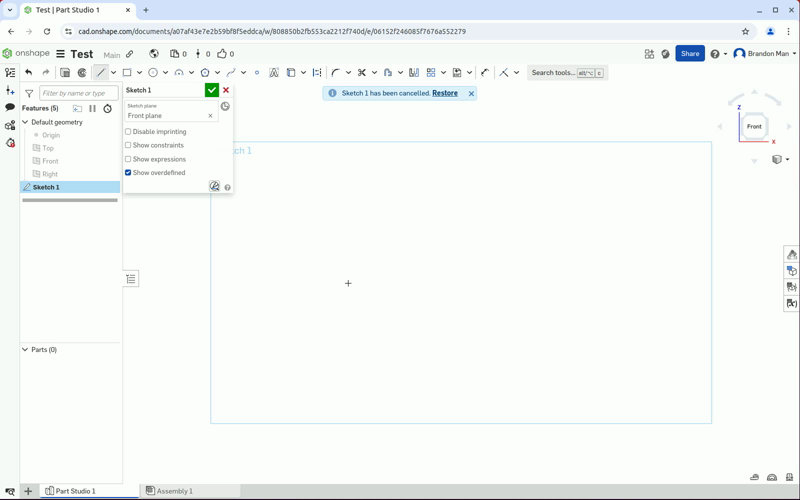
click(348, 282)
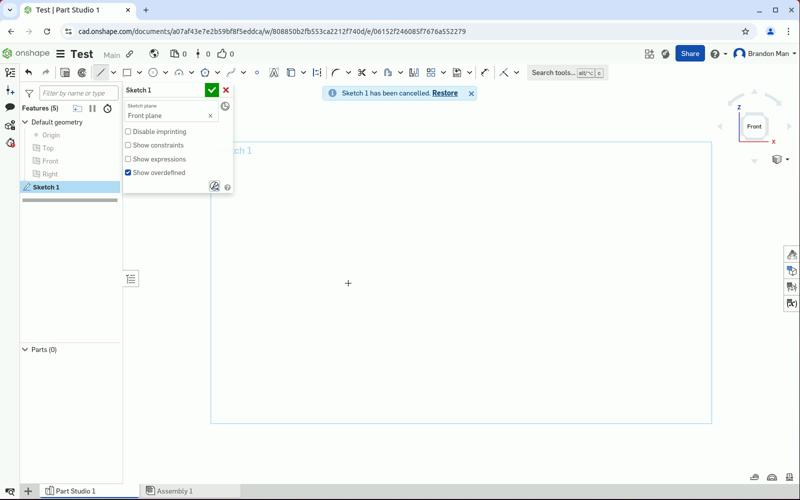
key_up(shift)
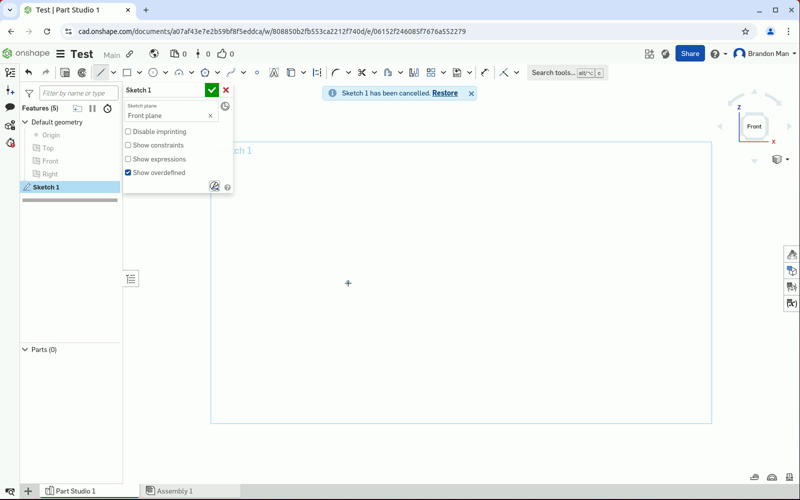
key_down(shift)
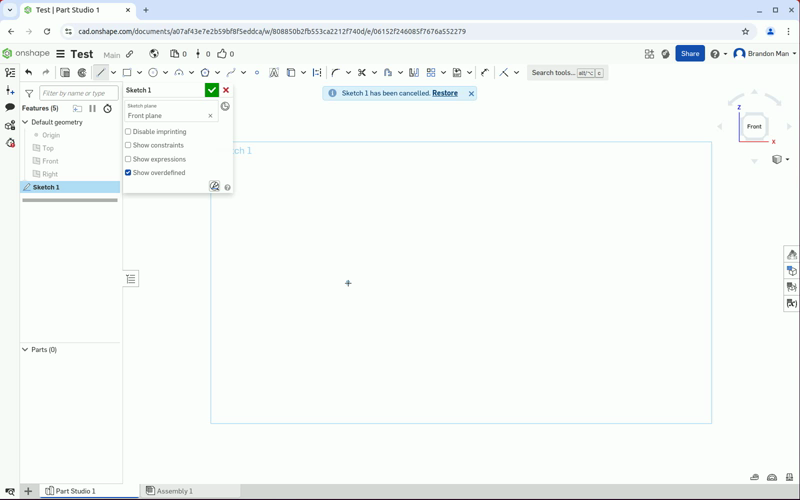
mouse_move(460, 282)
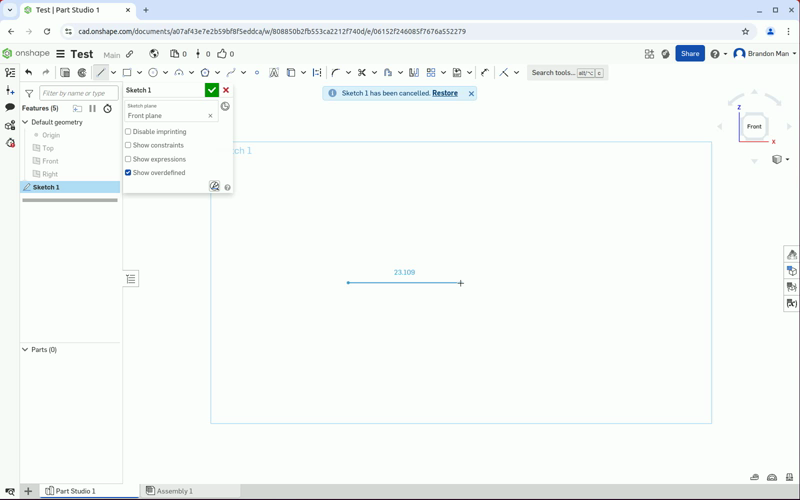
click(460, 282)
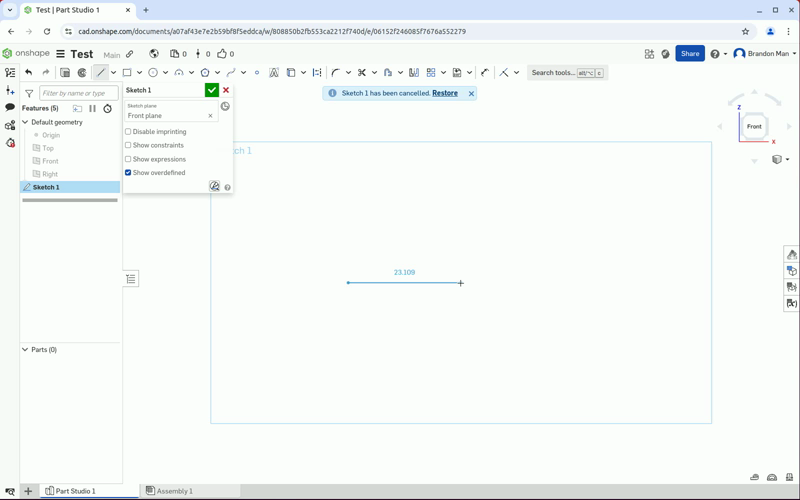
key_up(shift)
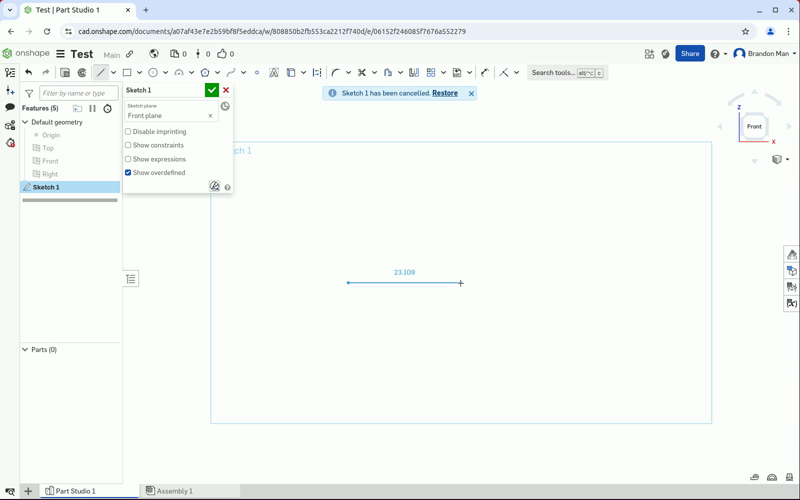
key_down(shift)
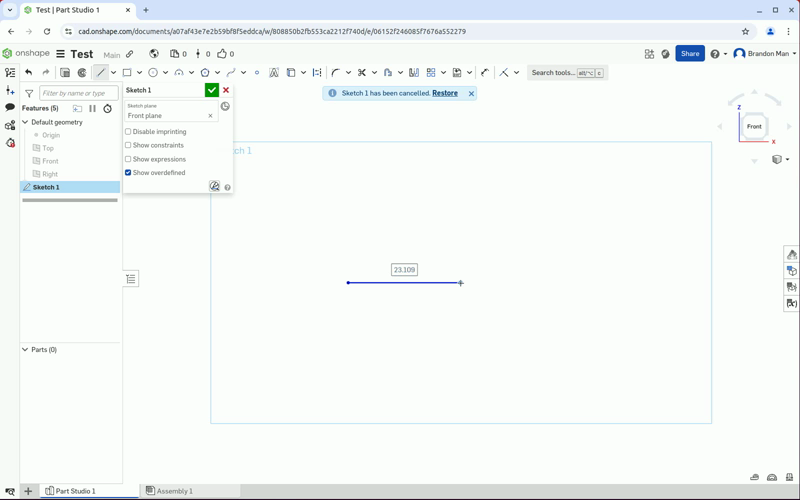
mouse_move(460, 170)
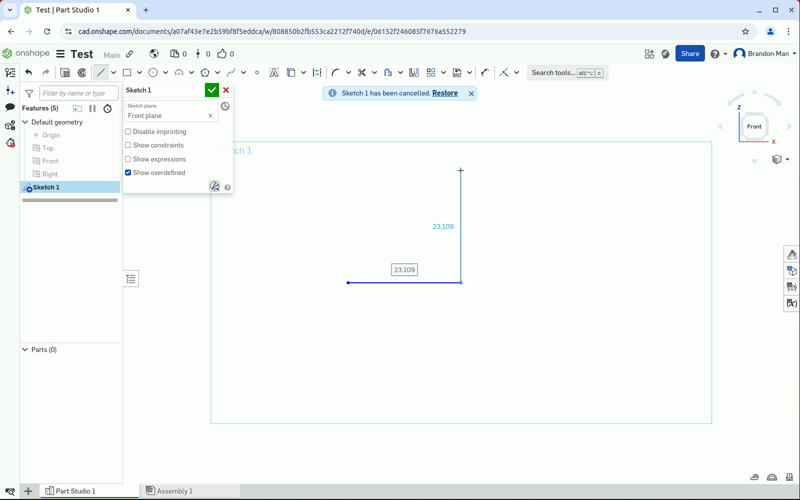
click(460, 170)
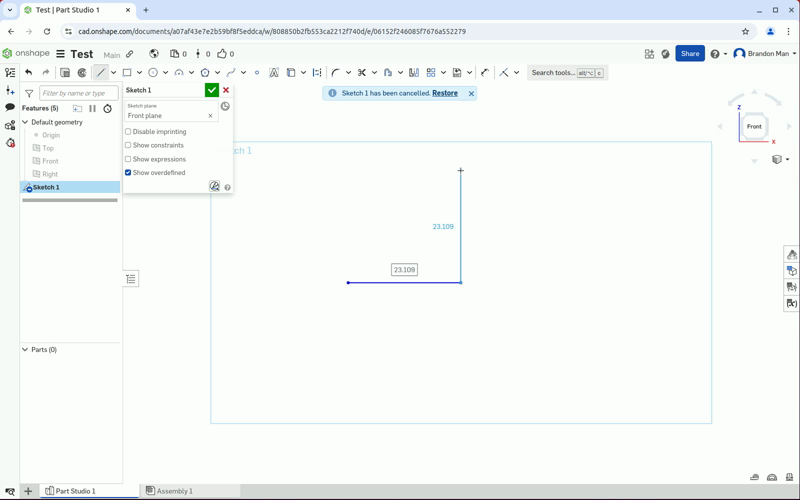
key_up(shift)
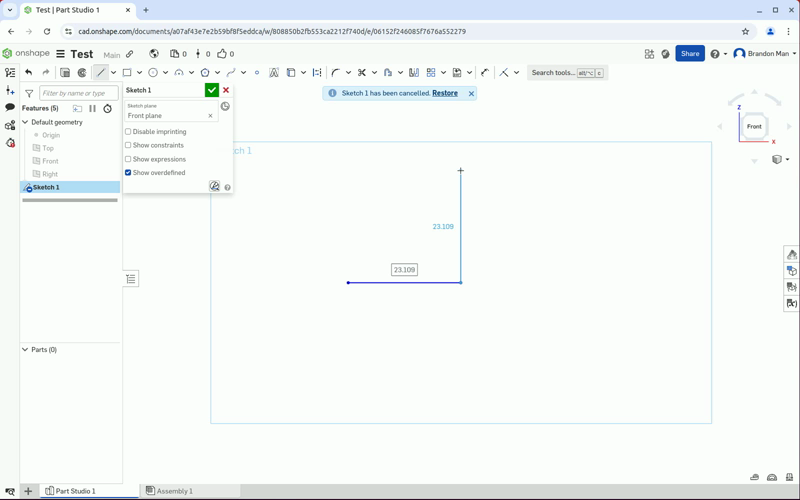
key_down(shift)
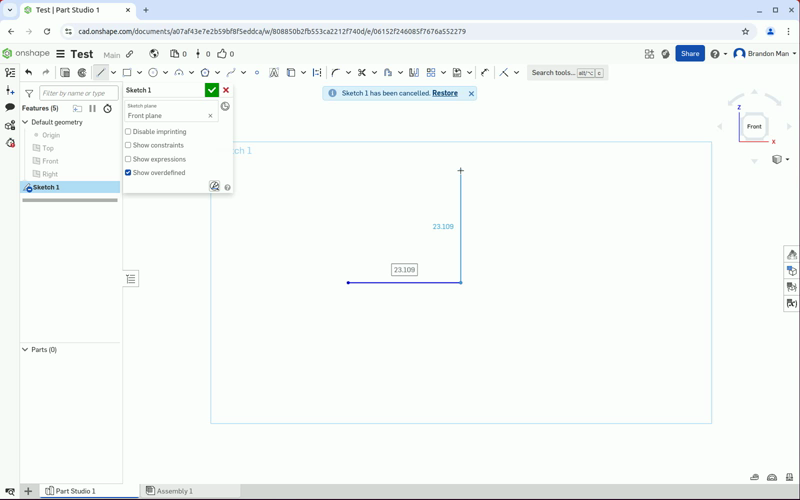
mouse_move(348, 170)
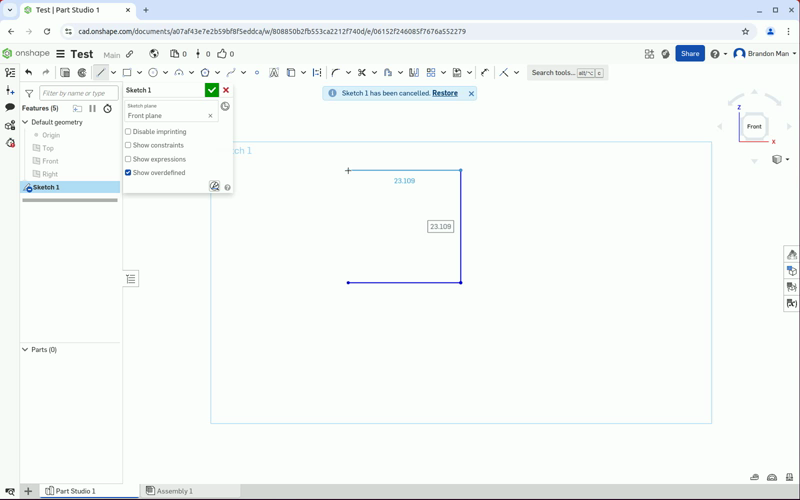
click(348, 170)
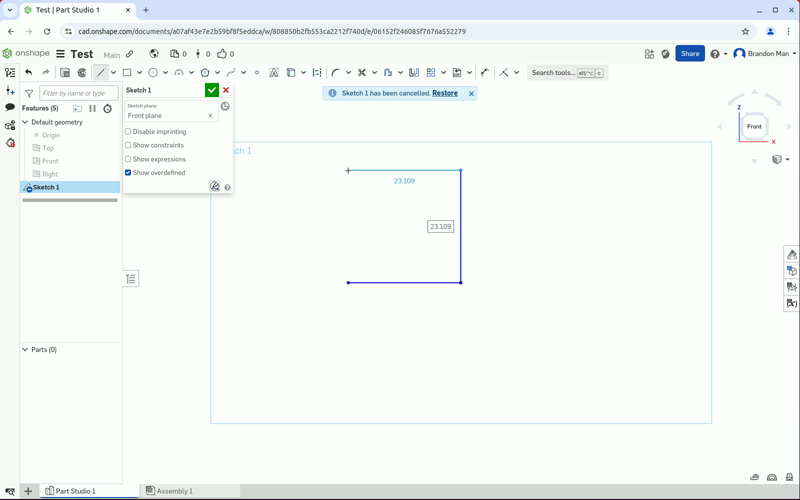
key_up(shift)
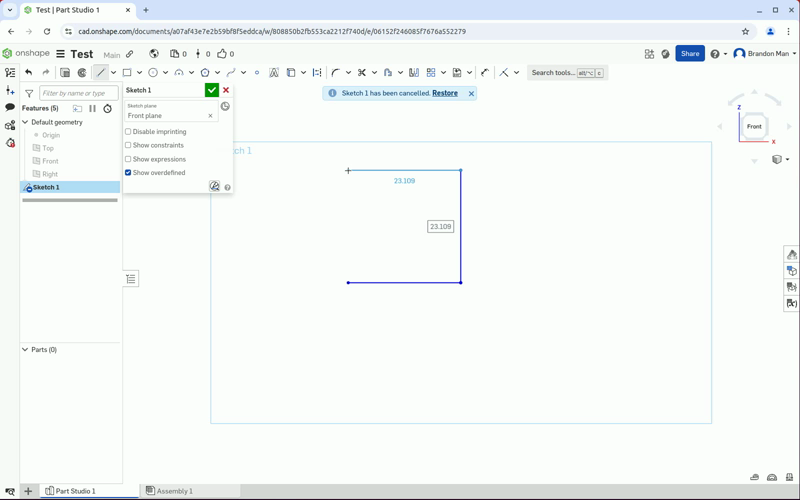
key_down(shift)
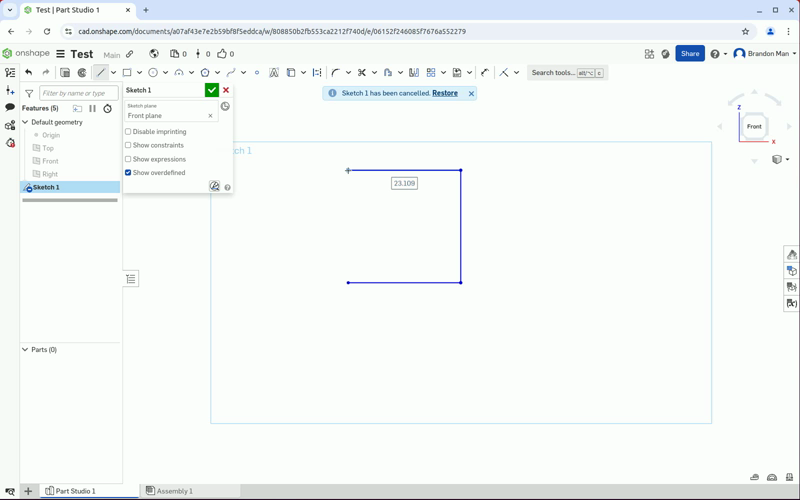
mouse_move(348, 282)
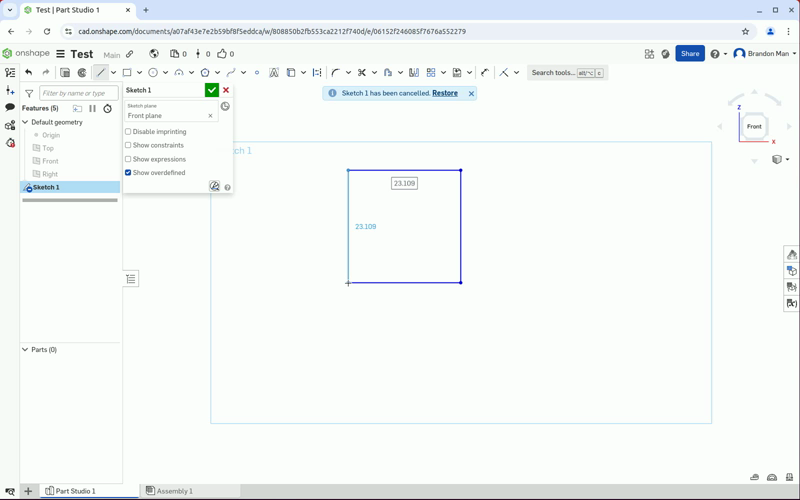
key_up(shift)
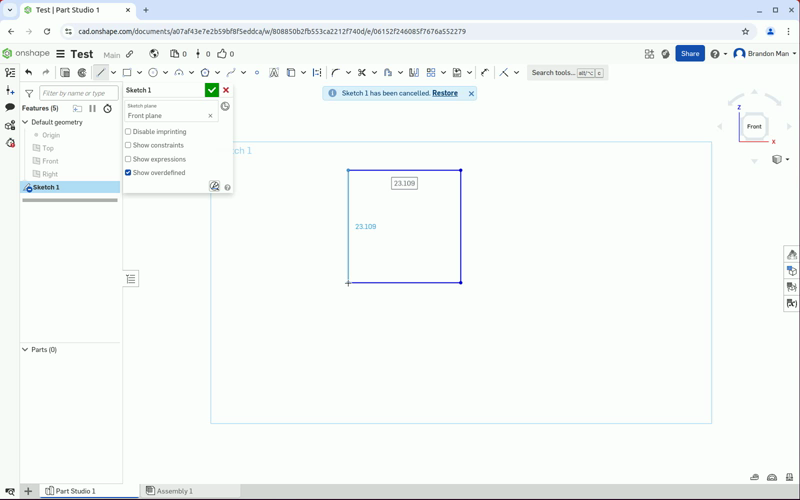
click(348, 282)
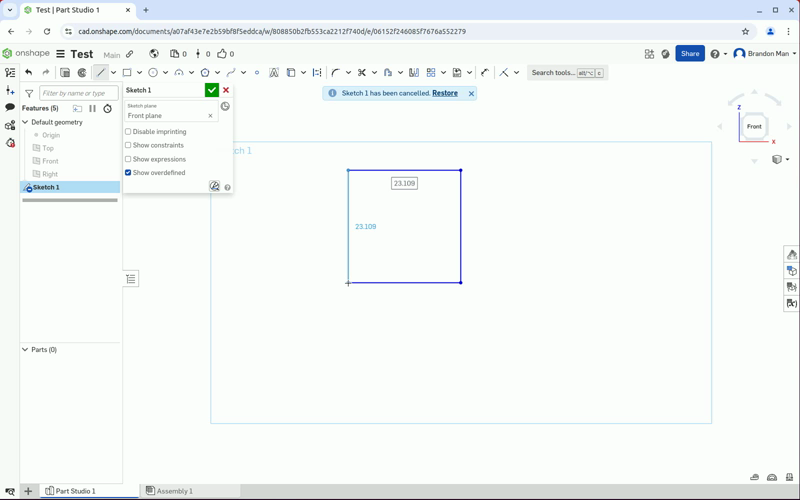
key(esc)
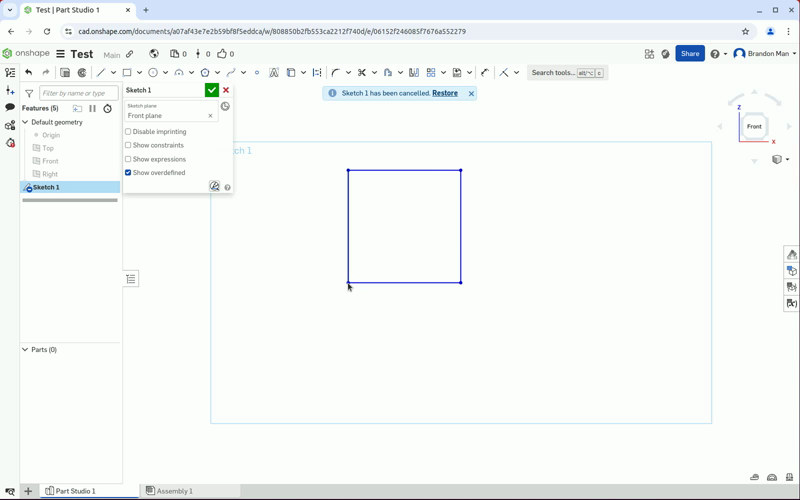
mouse_move(397, 248)
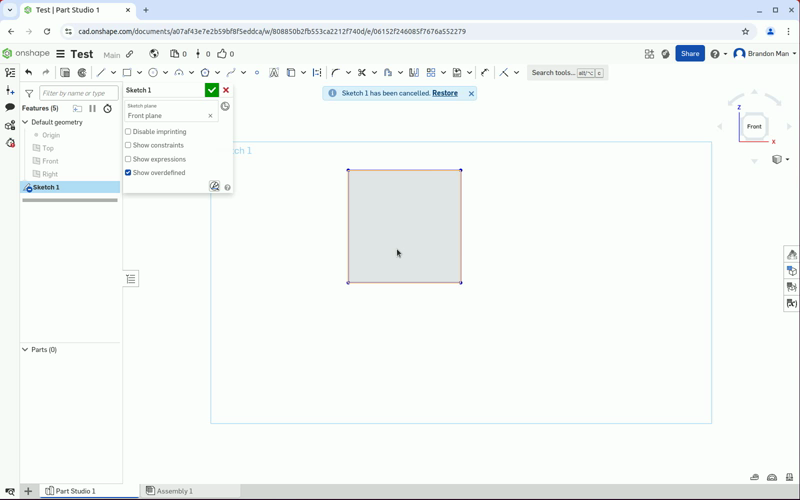
click(397, 248)
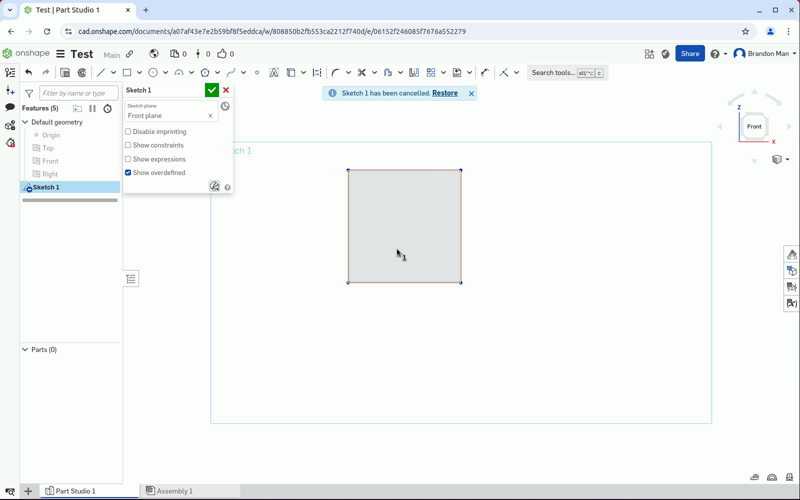
mouse_move(73, 352)
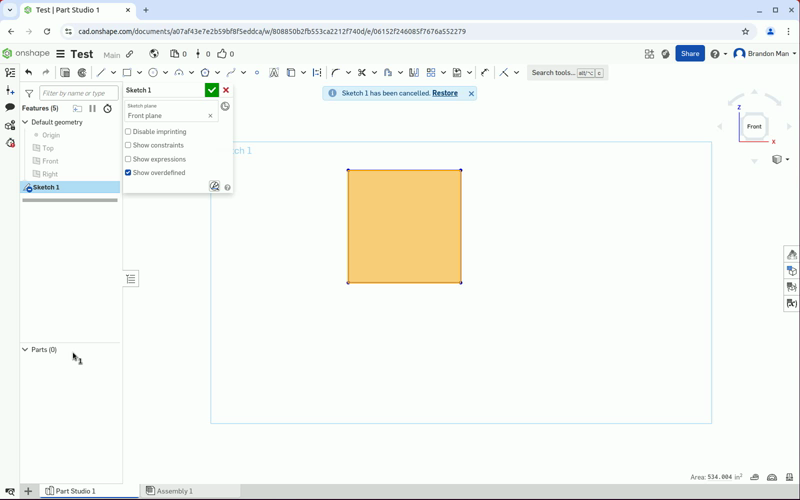
key(shift+y)
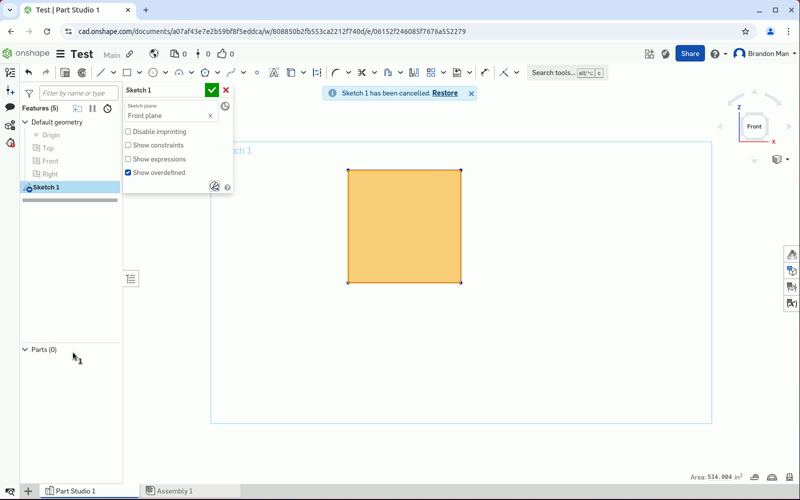
key(shift+e)
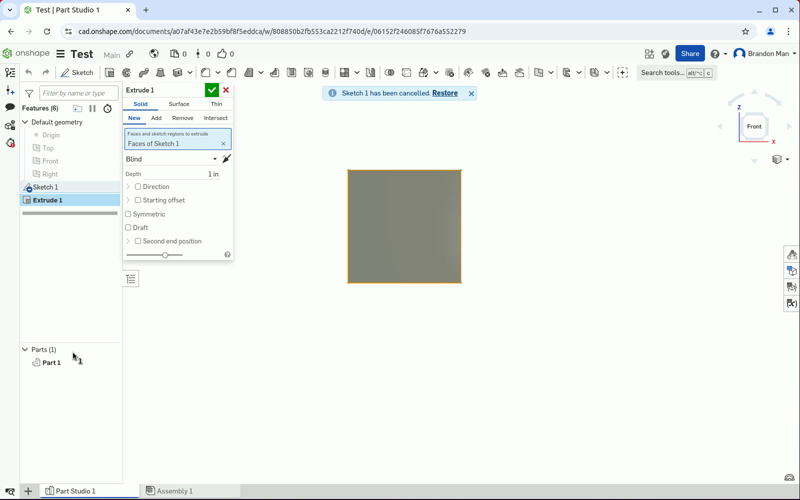
mouse_move(143, 106)
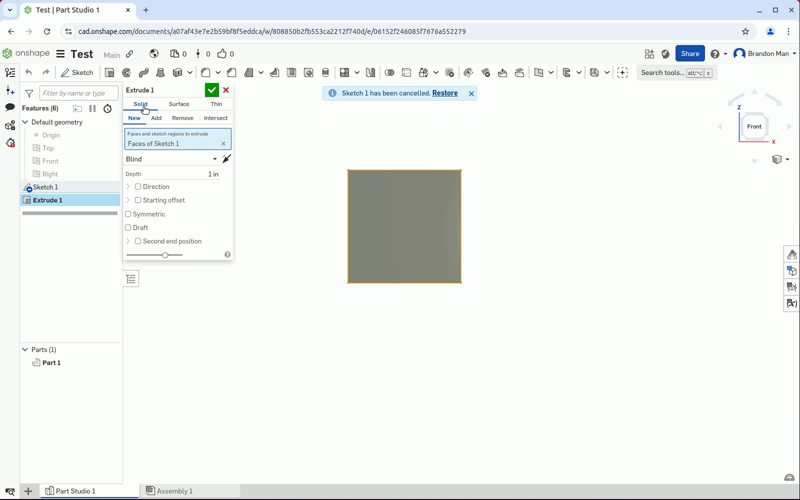
click(143, 106)
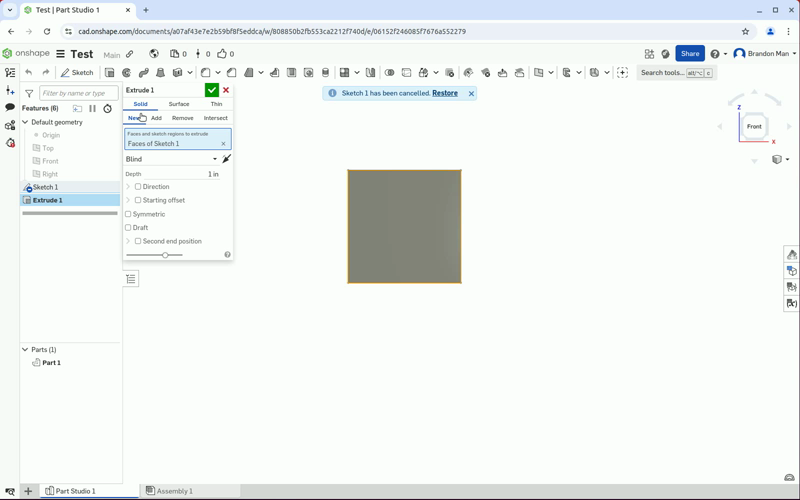
mouse_move(137, 120)
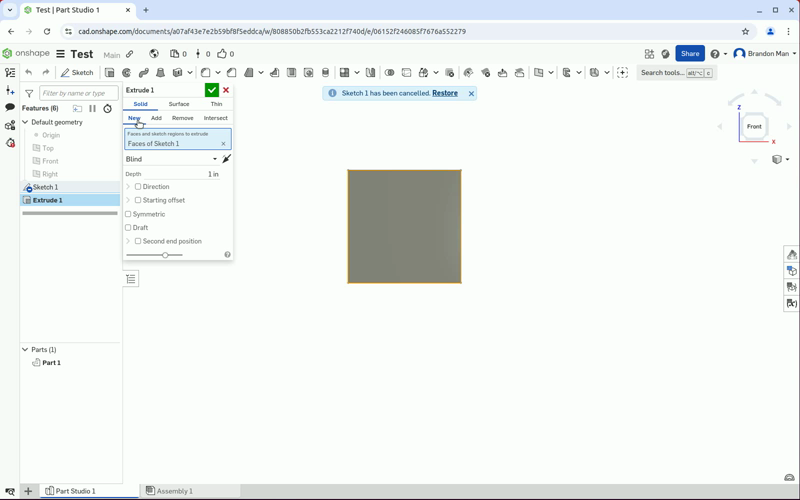
click(137, 120)
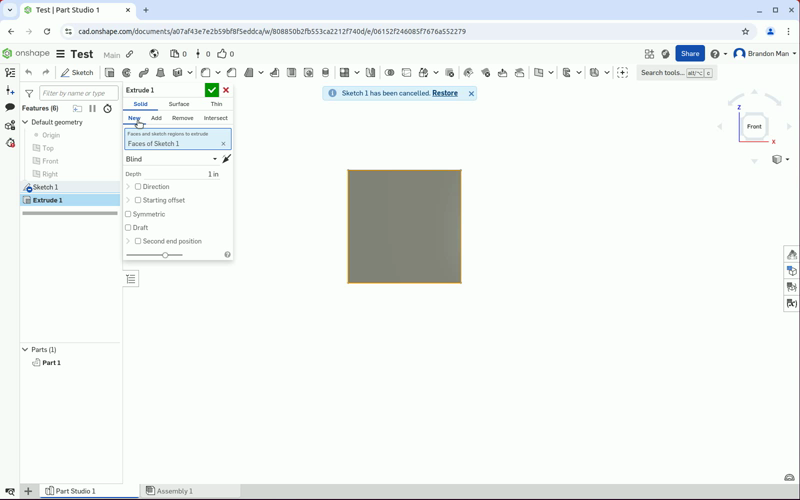
key(tab, 4)
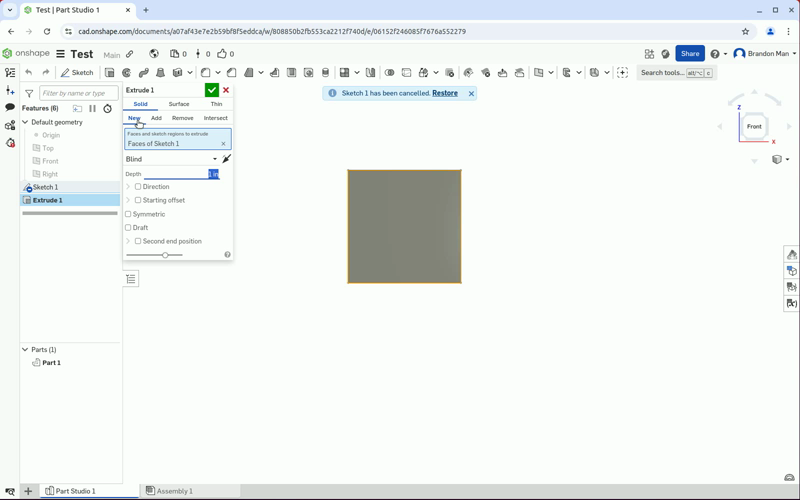
text(23.108)
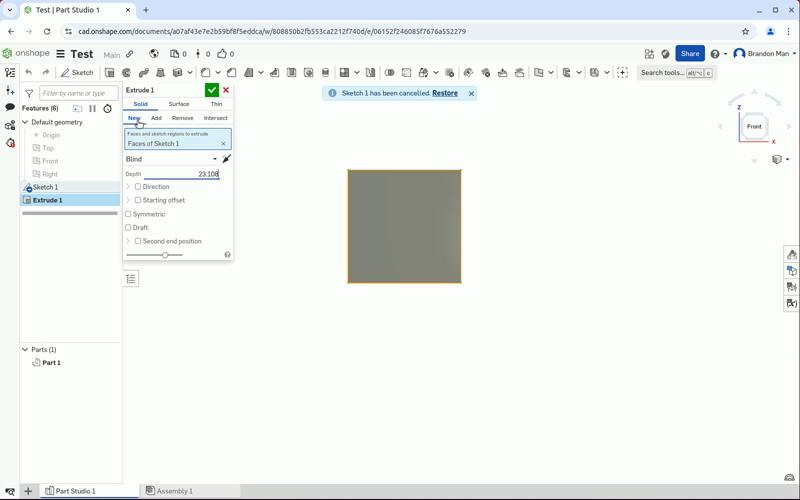
key(enter)
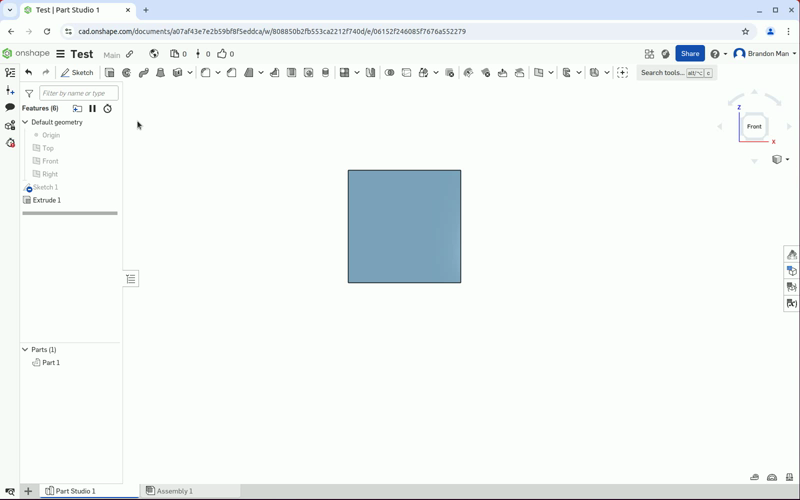
key(shift+h)
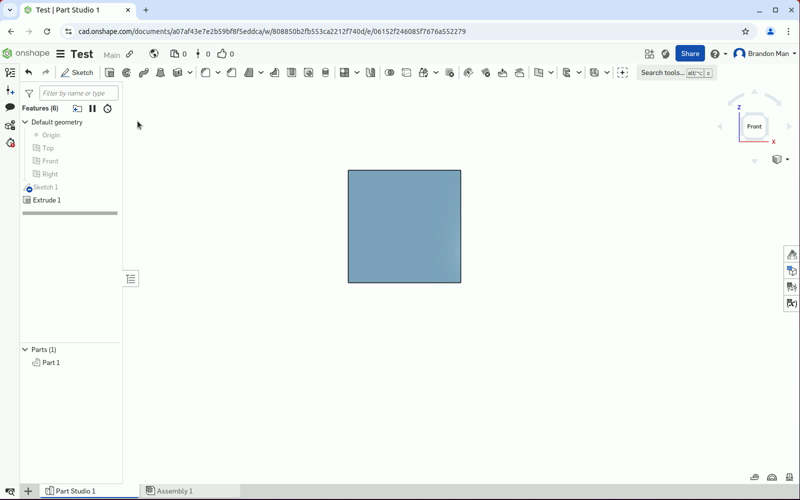
key(shift+h)
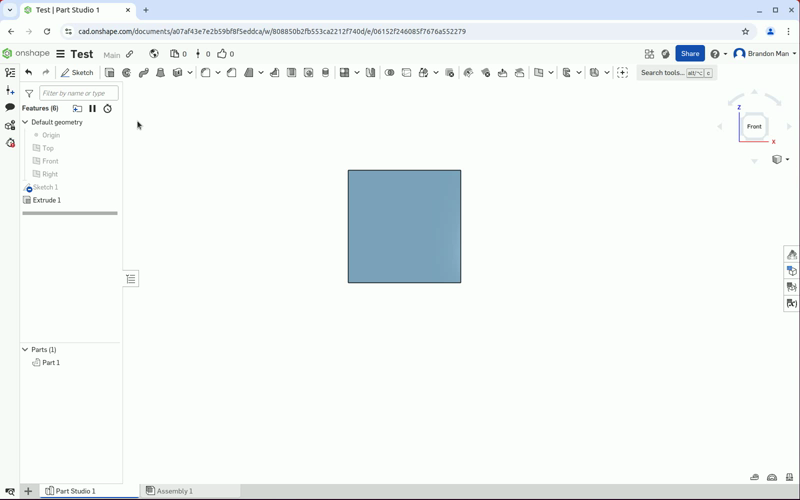
mouse_move(73, 189)
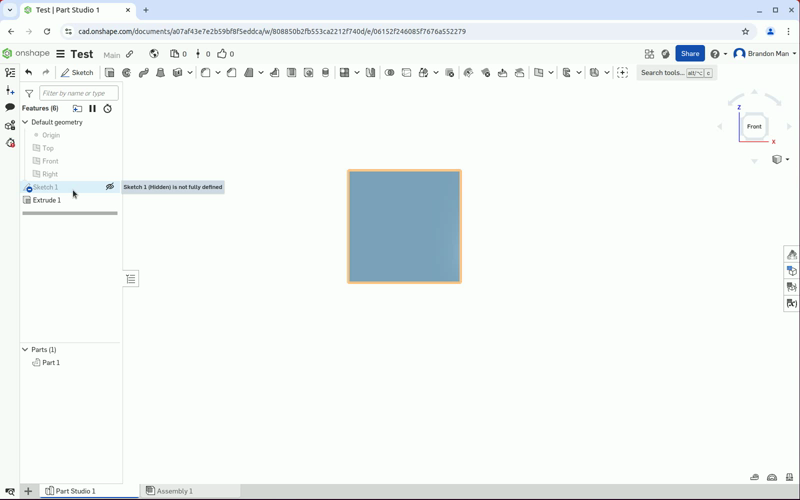
click(73, 189)
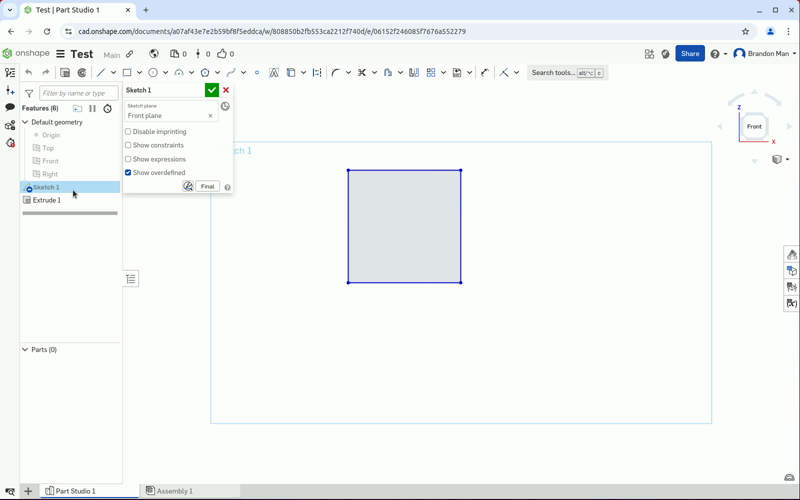
mouse_move(229, 92)
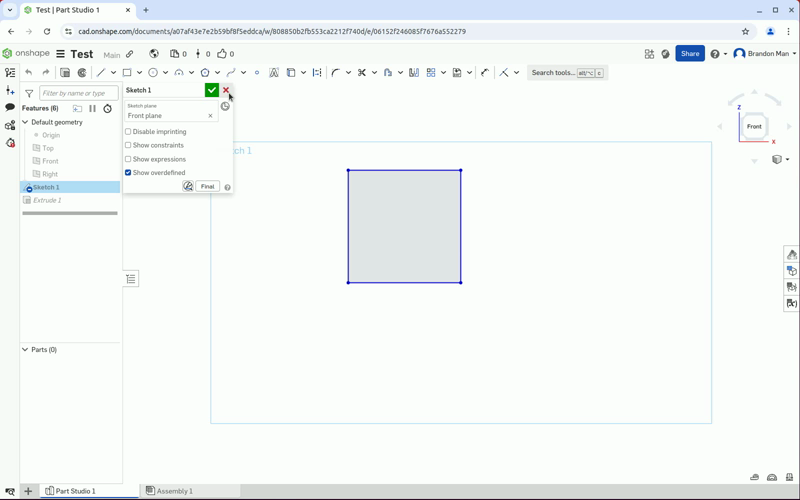
click(229, 92)
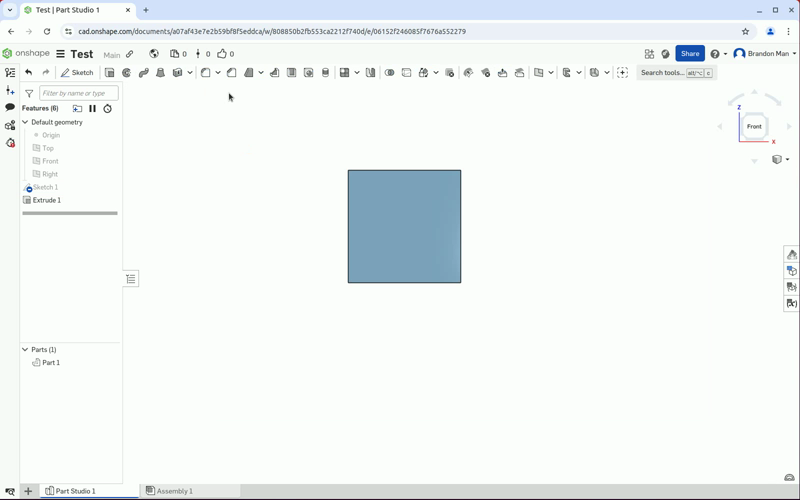
mouse_move(73, 352)
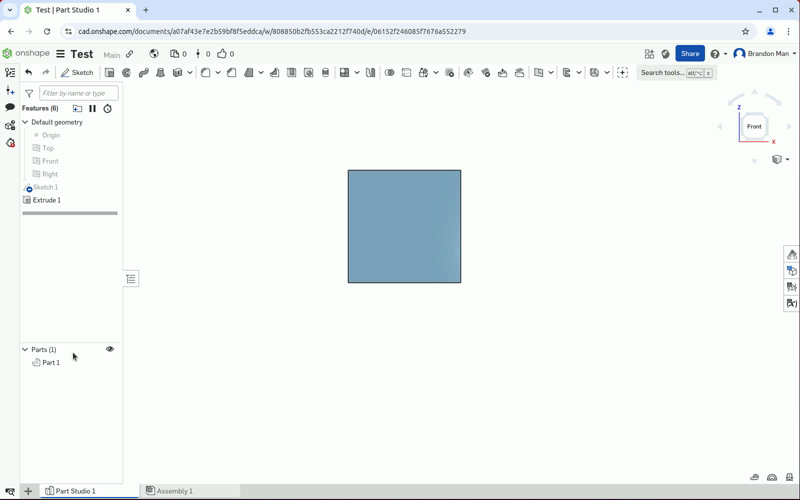
key(y)
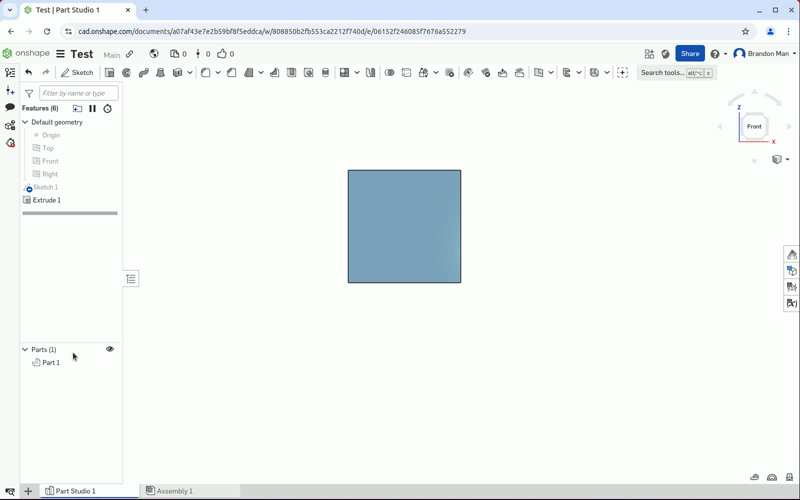
key(shift+p)
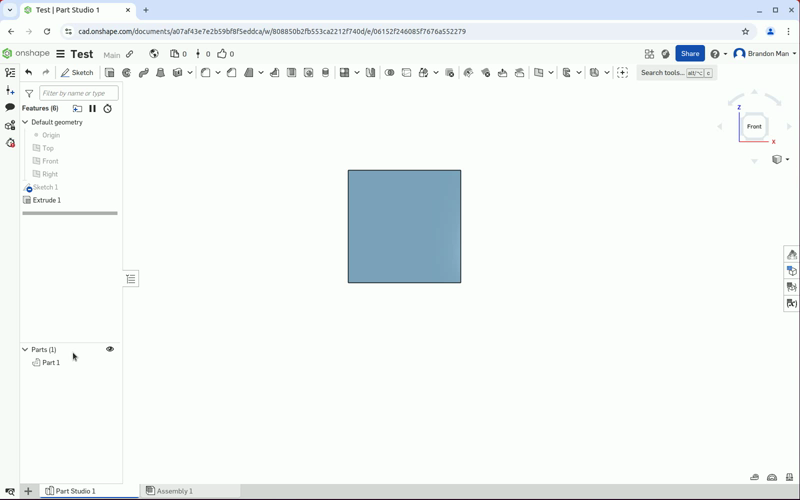
key(space)
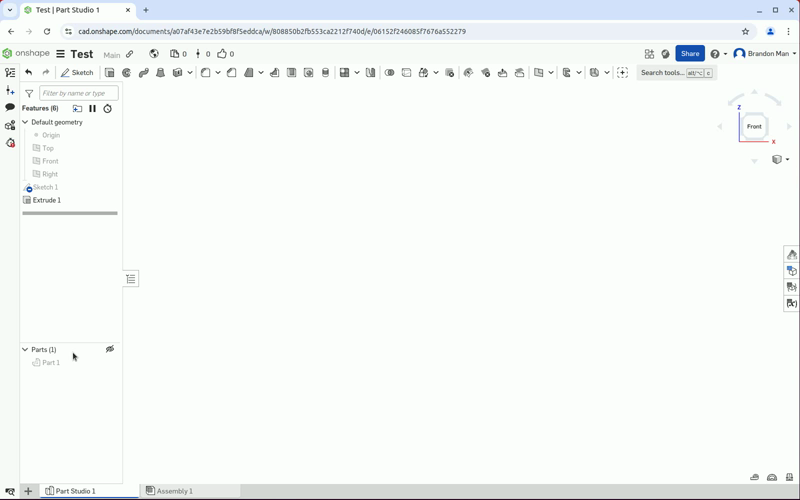
key_down(shift)
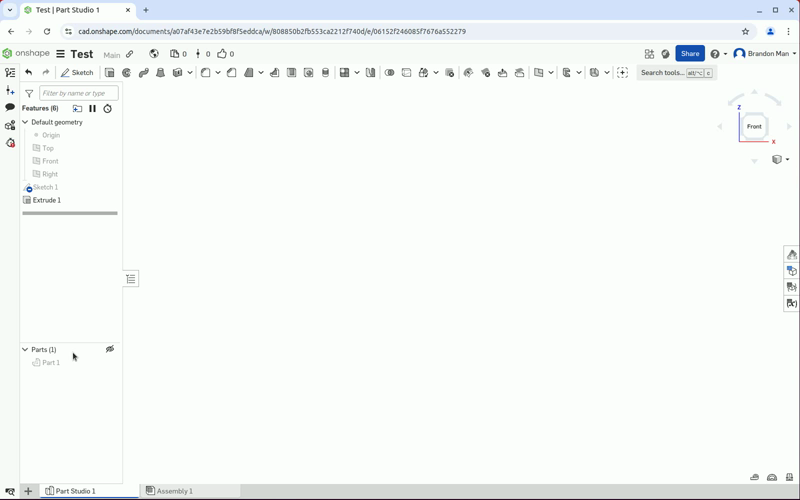
key(down)
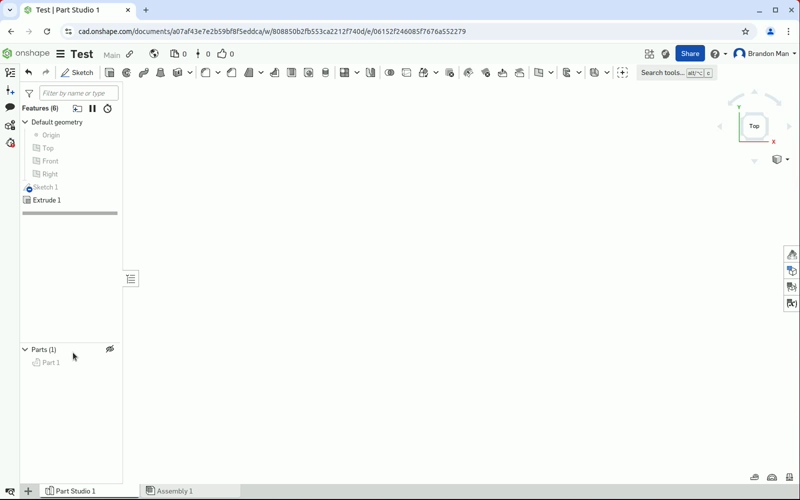
key_up(shift)
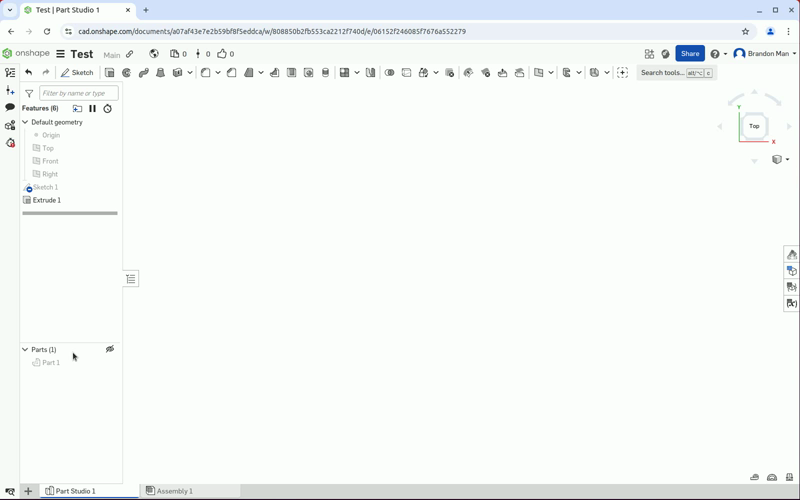
mouse_move(73, 352)
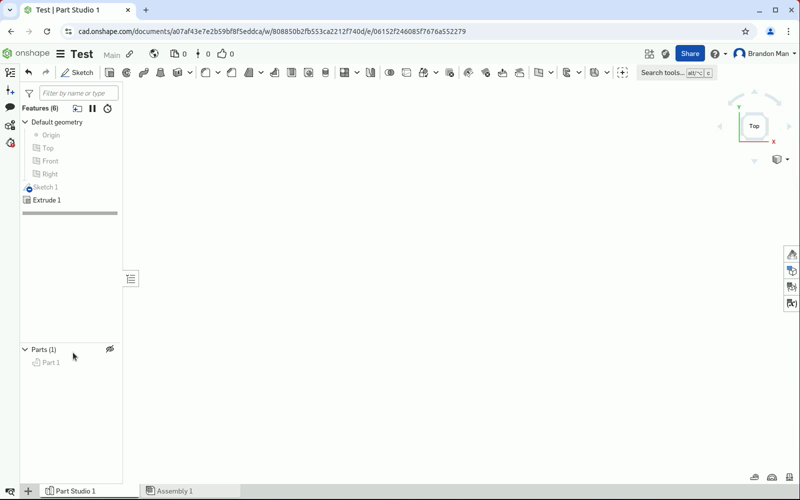
key(shift+y)
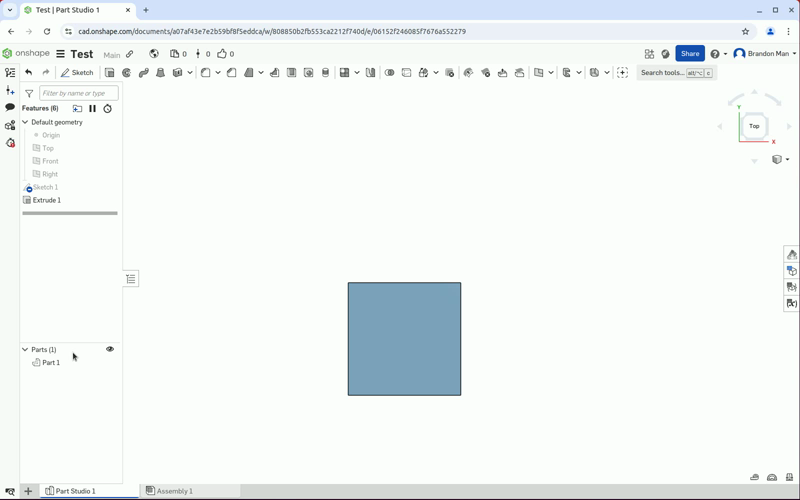
mouse_move(541, 75)
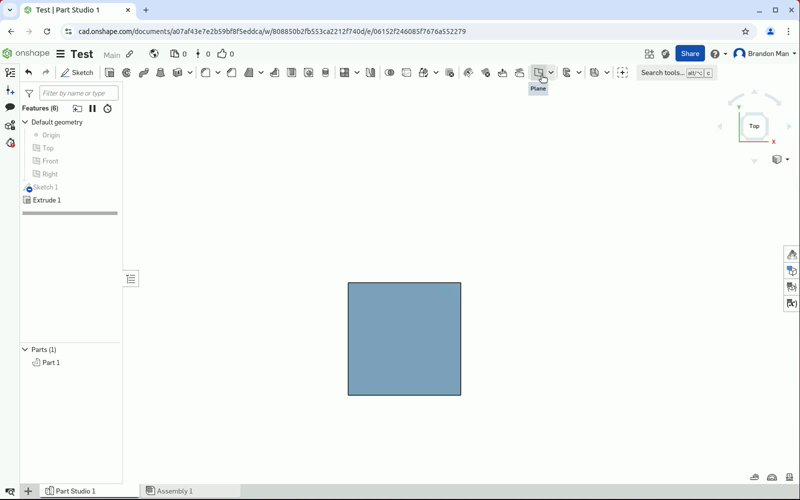
click(541, 75)
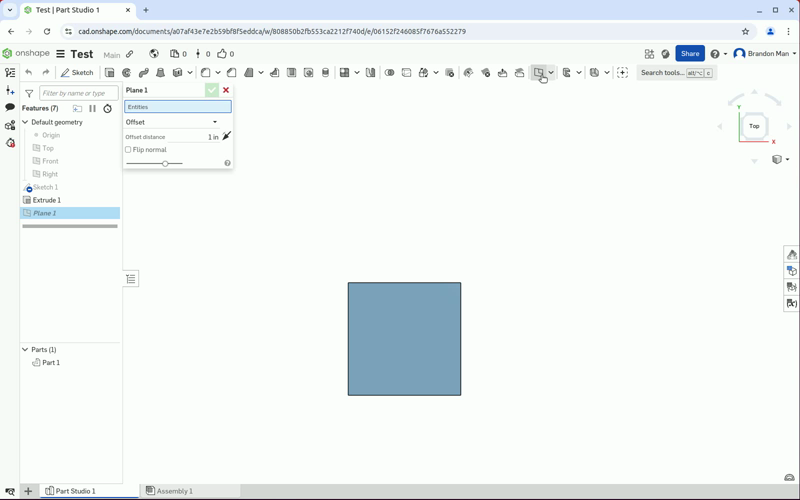
mouse_move(73, 150)
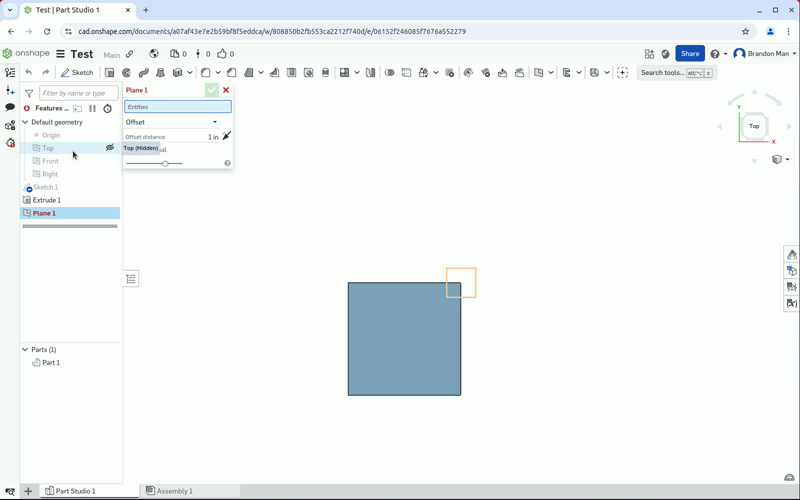
click(73, 150)
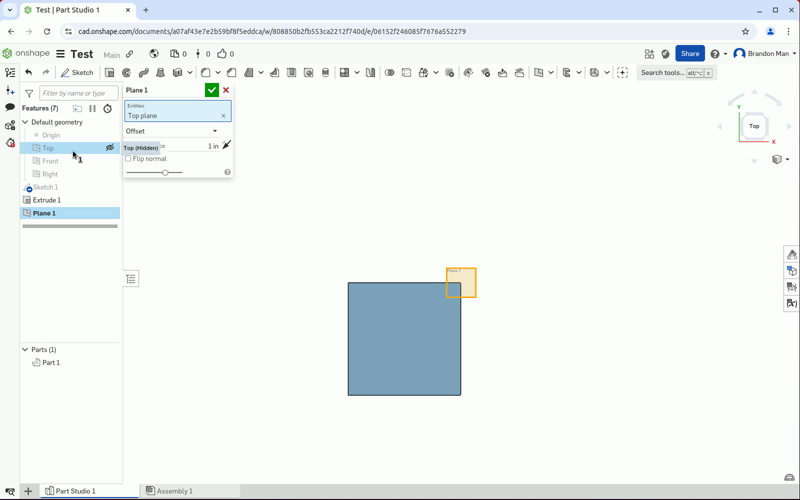
key(tab, 2)
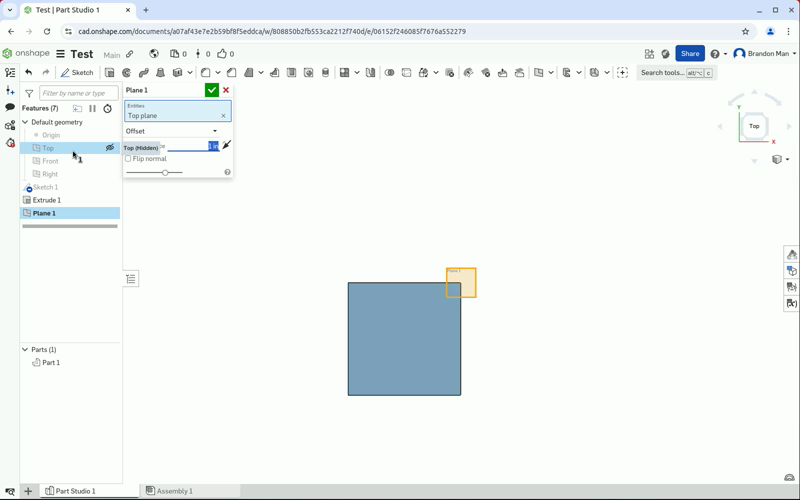
text(23.108)
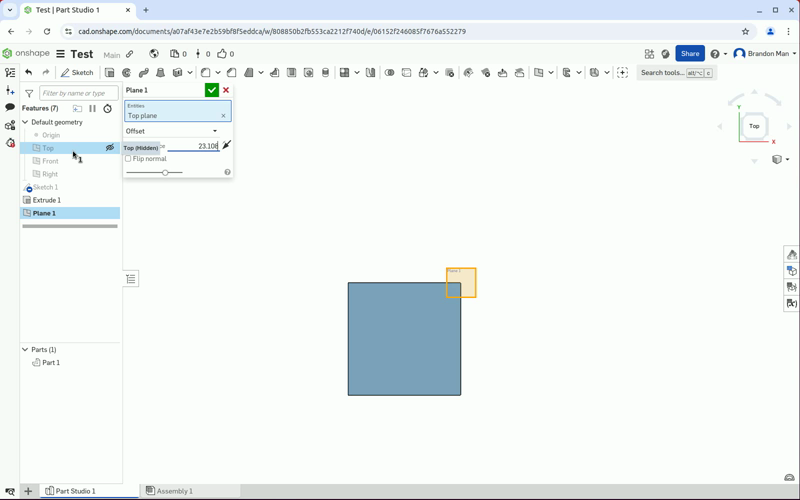
key(enter, 2)
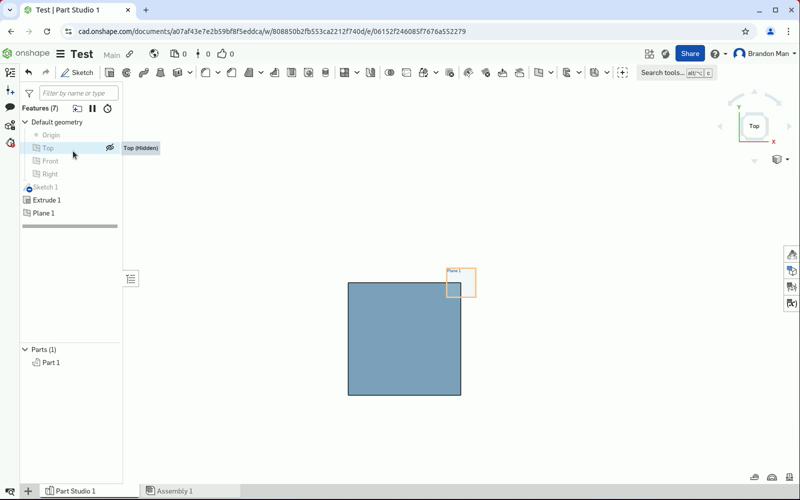
key(shift+s)
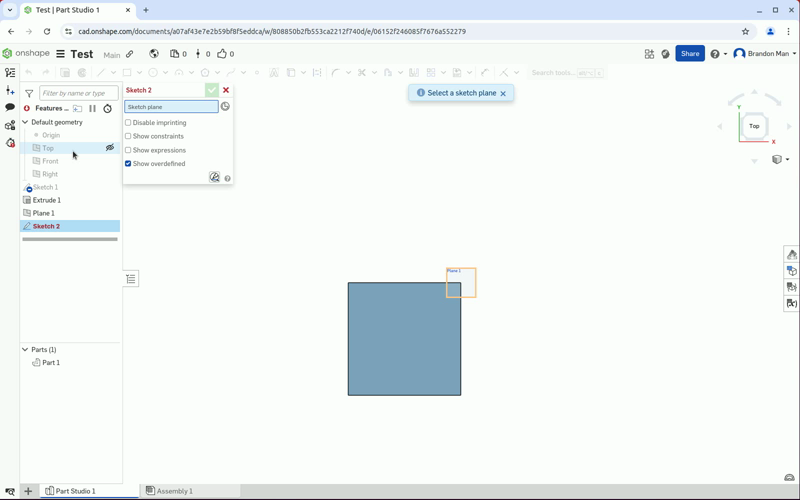
mouse_move(73, 215)
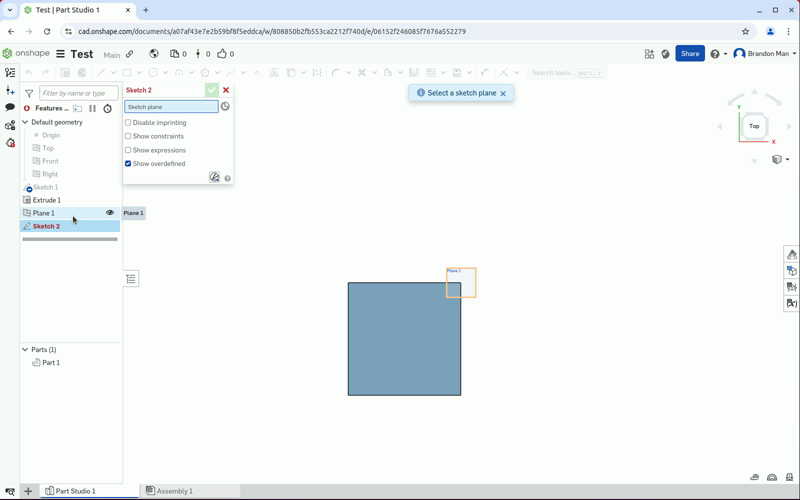
click(73, 215)
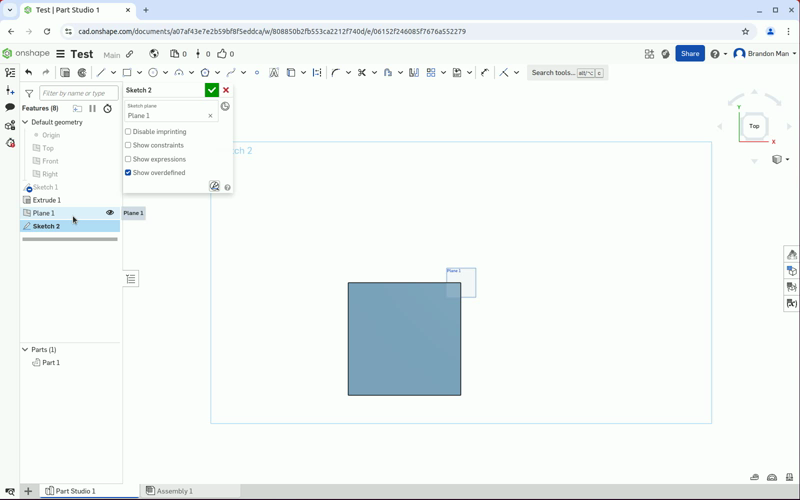
mouse_move(73, 352)
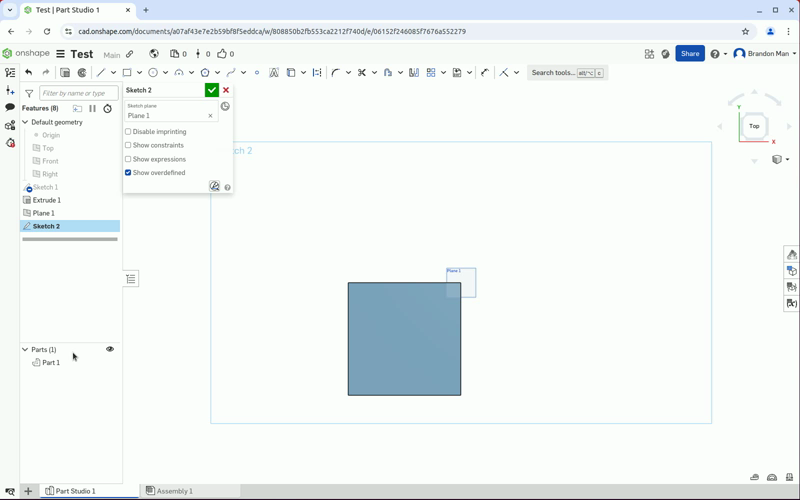
key(y)
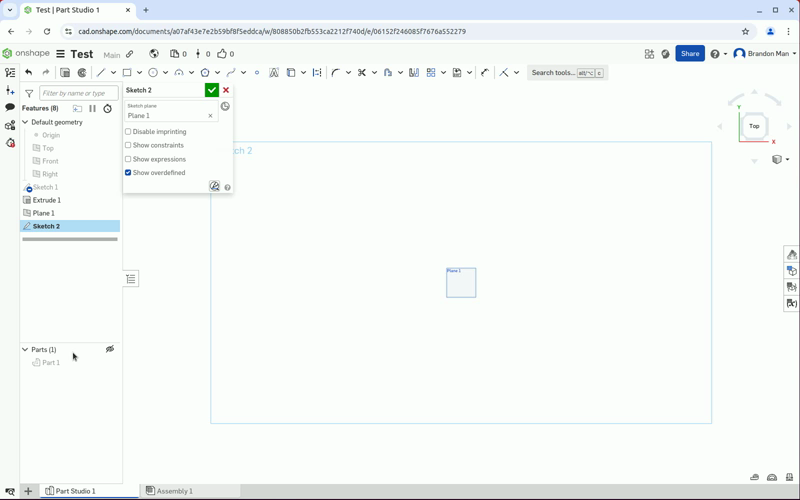
key(l)
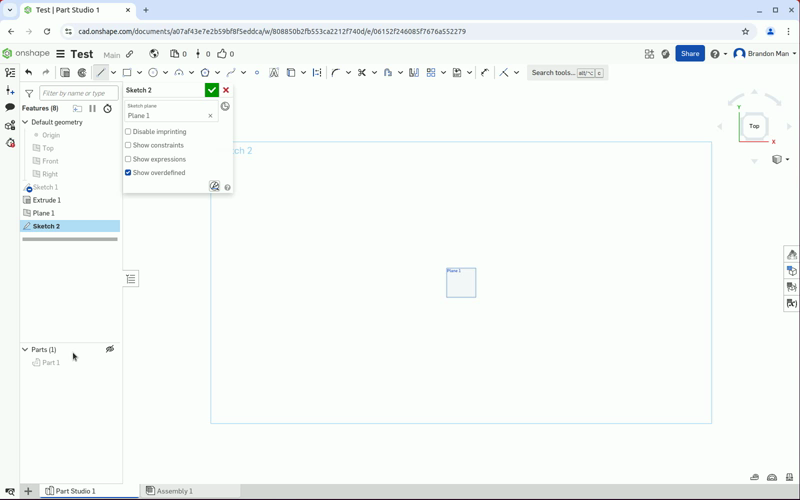
key_down(shift)
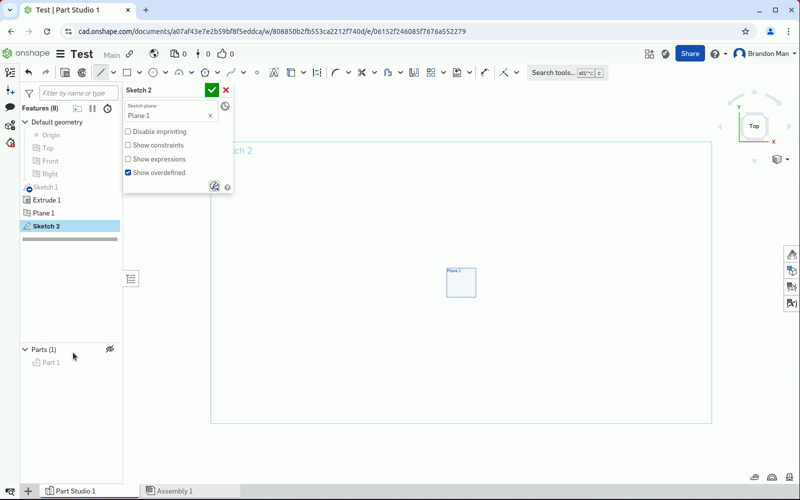
mouse_move(356, 386)
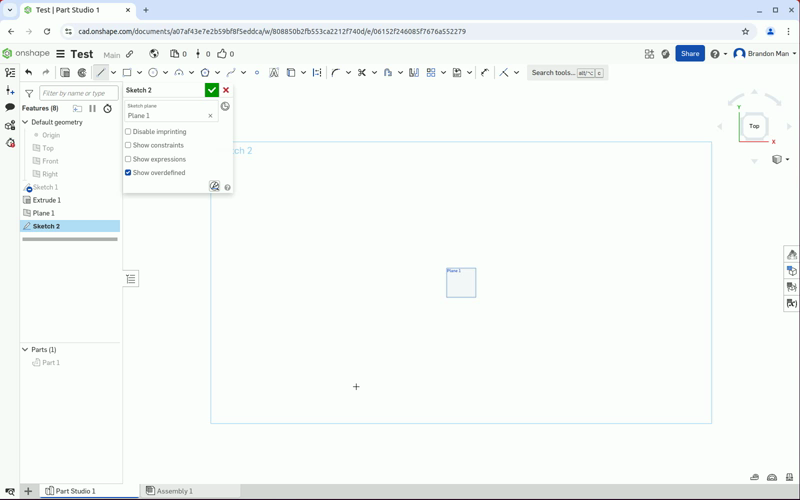
click(356, 386)
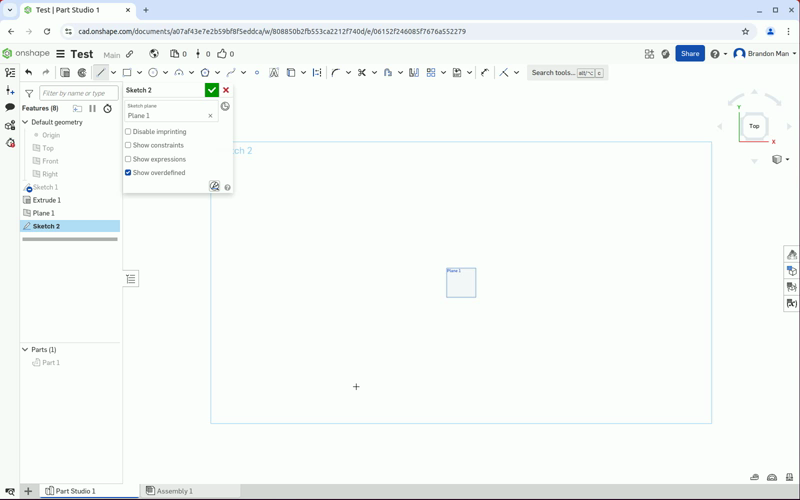
key_up(shift)
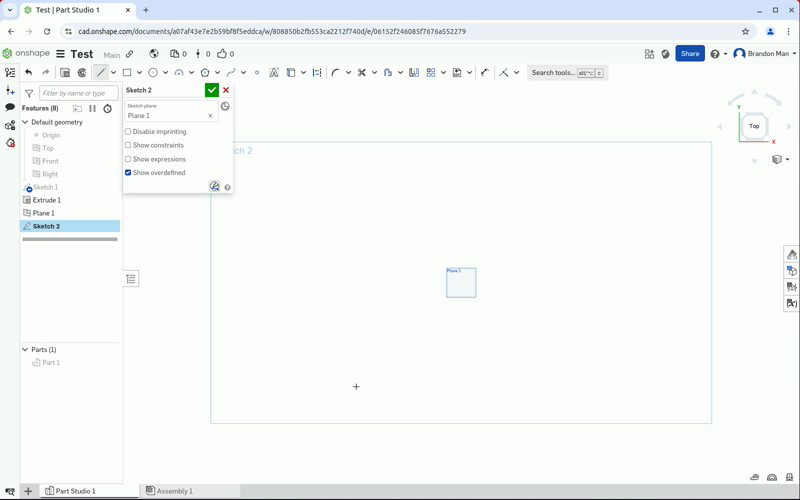
key_down(shift)
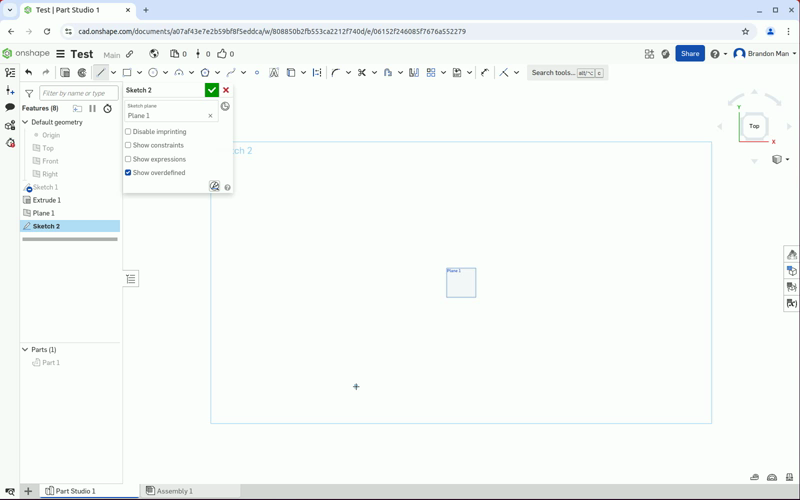
mouse_move(449, 386)
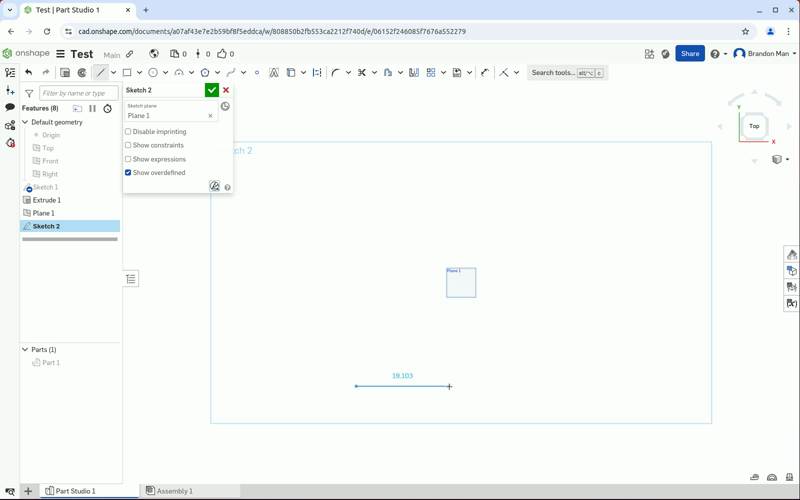
click(449, 386)
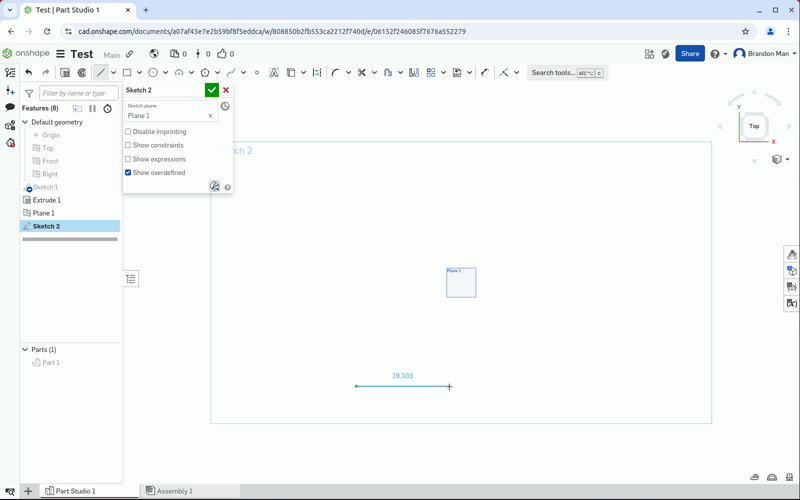
key_up(shift)
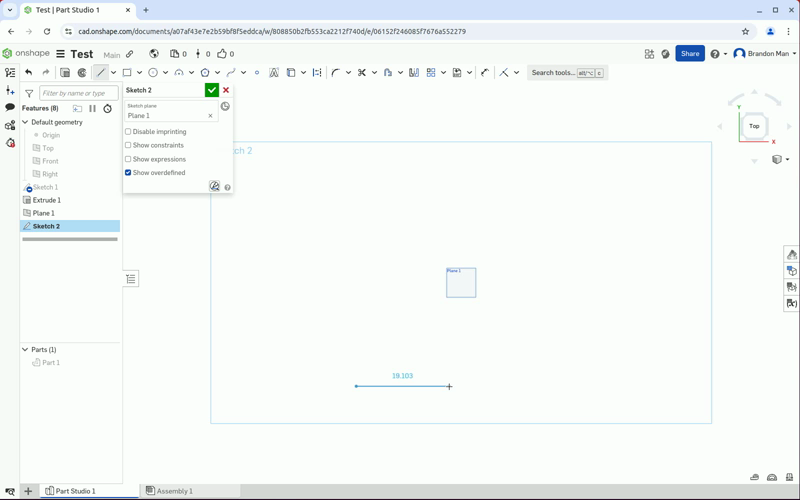
key_down(shift)
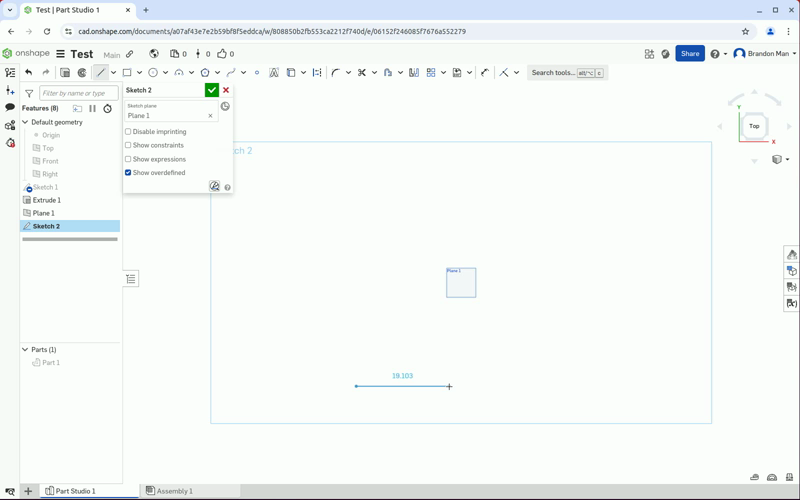
mouse_move(449, 292)
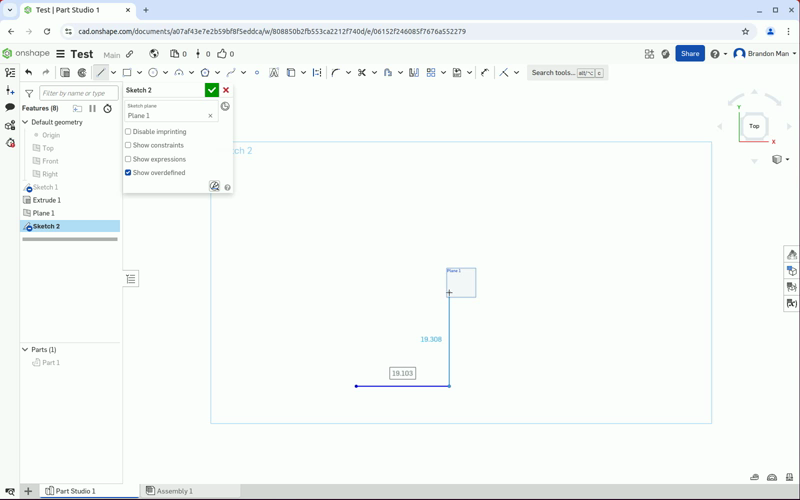
click(449, 292)
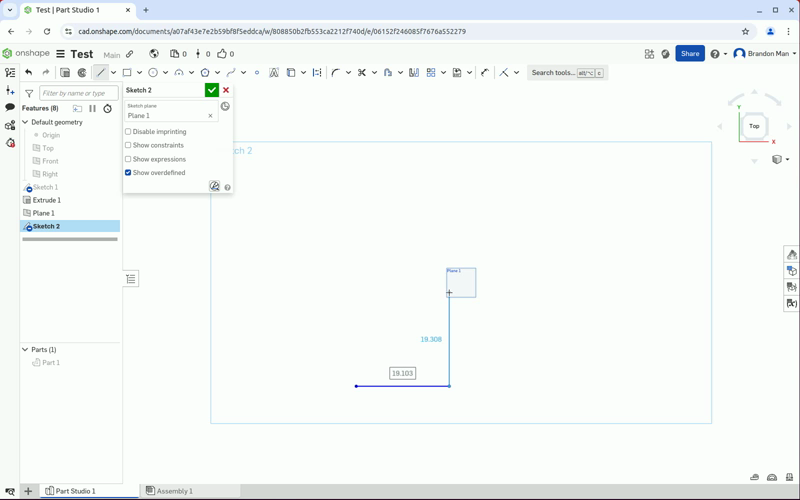
key_up(shift)
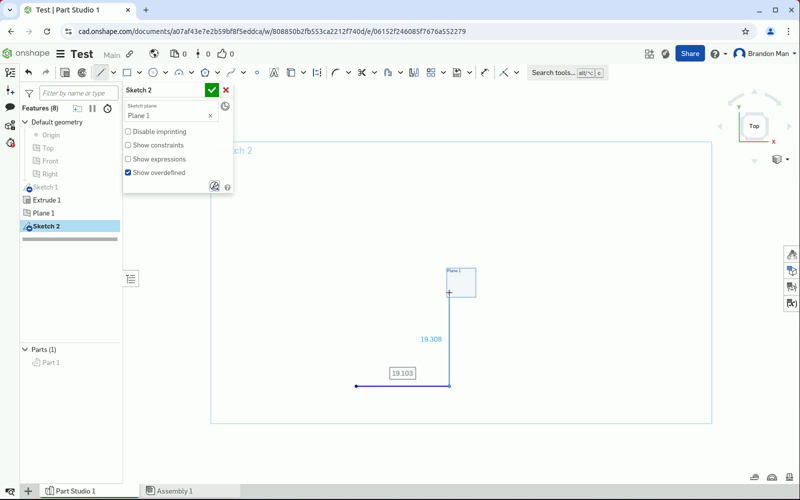
key_down(shift)
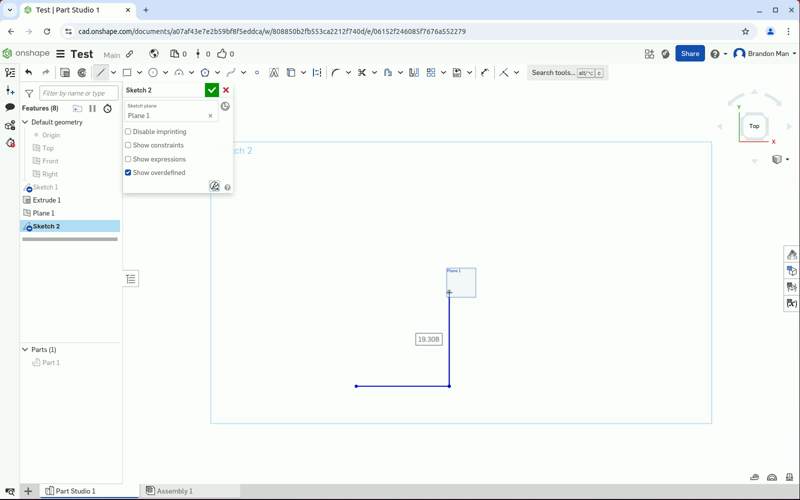
mouse_move(356, 292)
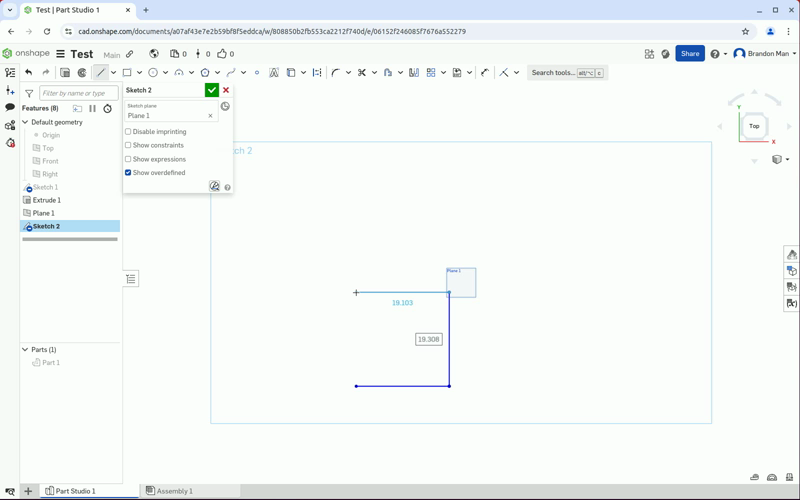
click(356, 292)
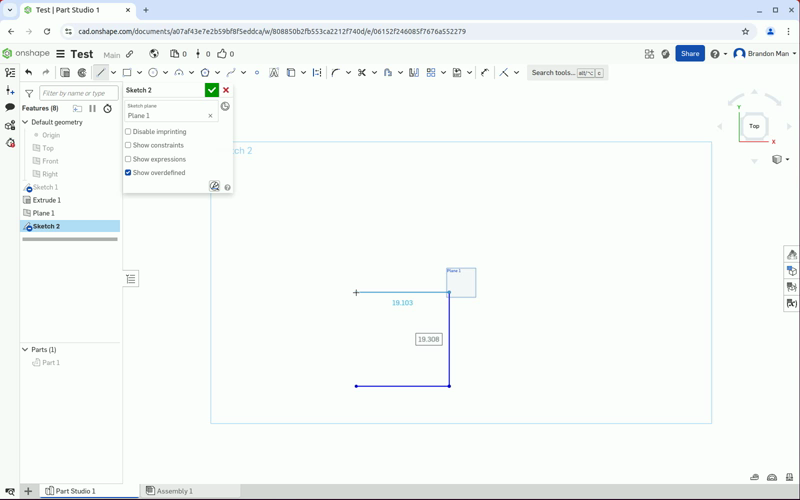
key_up(shift)
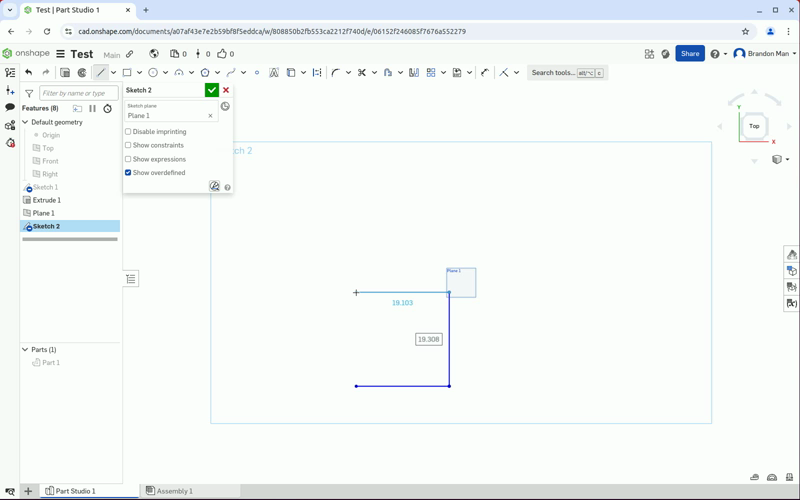
key_down(shift)
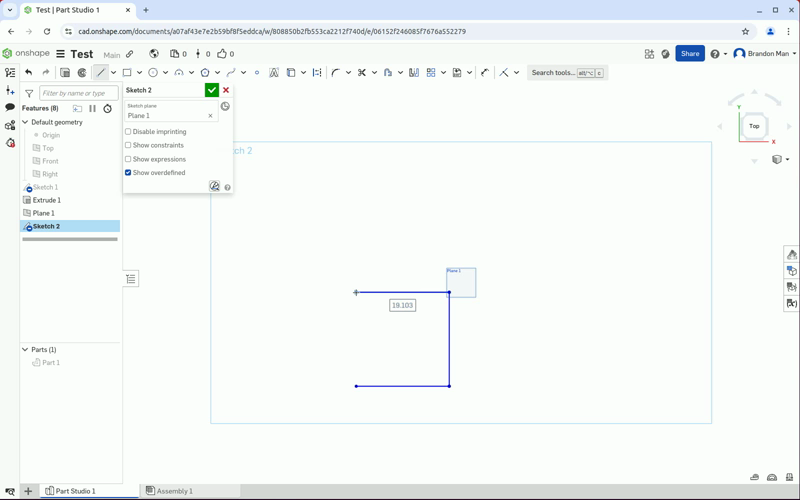
mouse_move(356, 386)
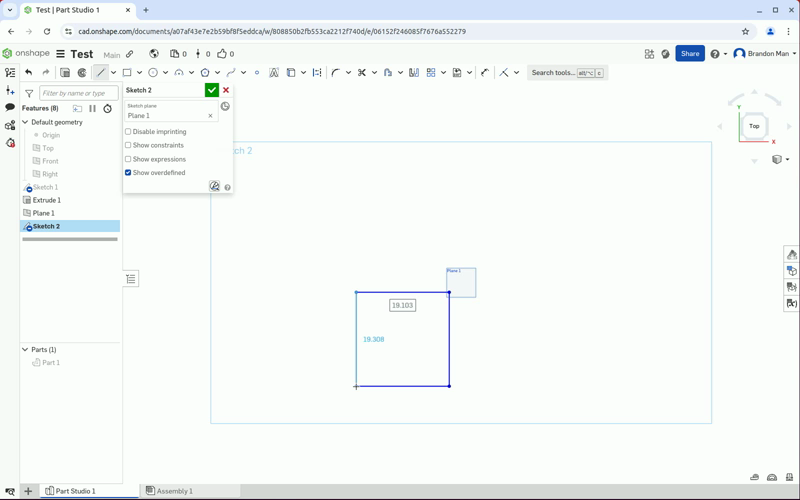
key_up(shift)
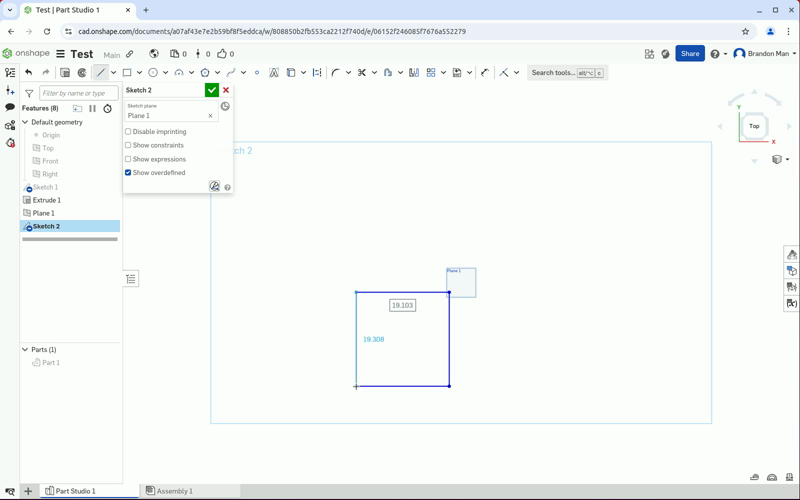
click(356, 386)
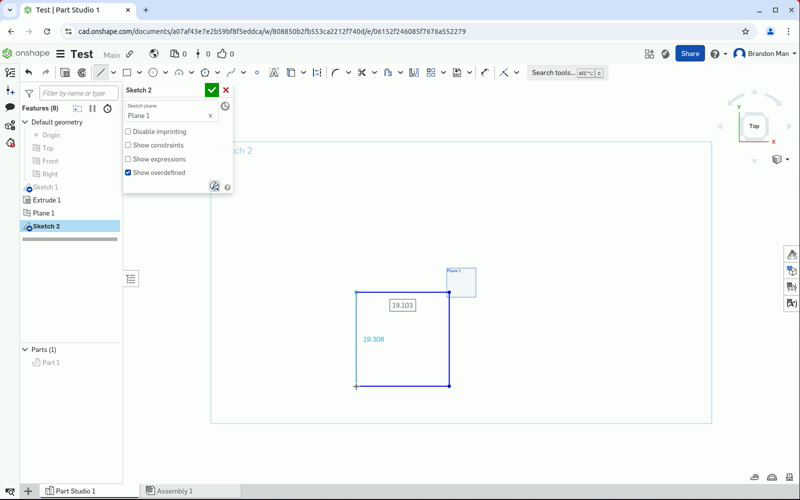
key(esc)
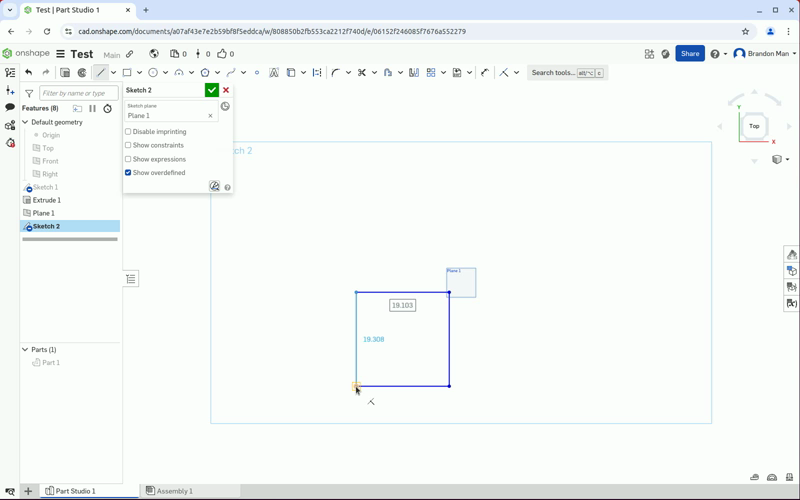
mouse_move(431, 346)
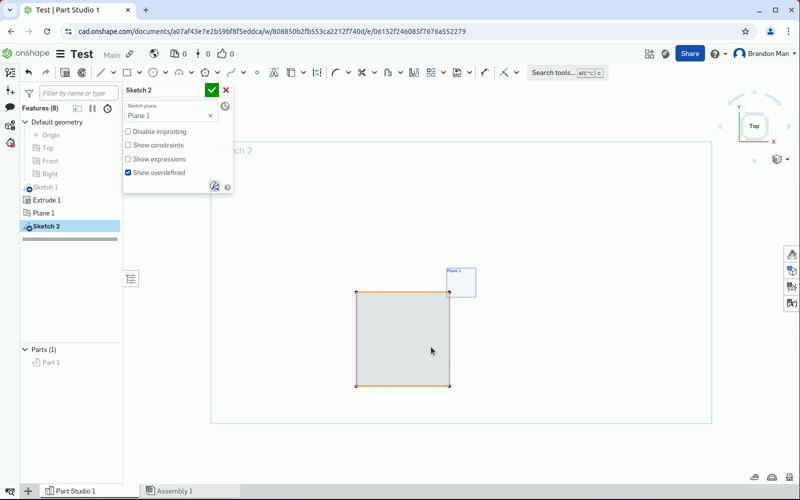
click(431, 346)
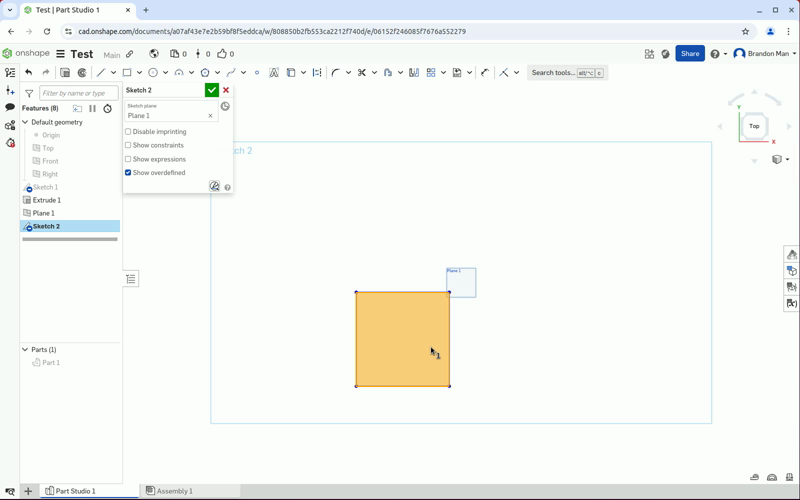
mouse_move(73, 352)
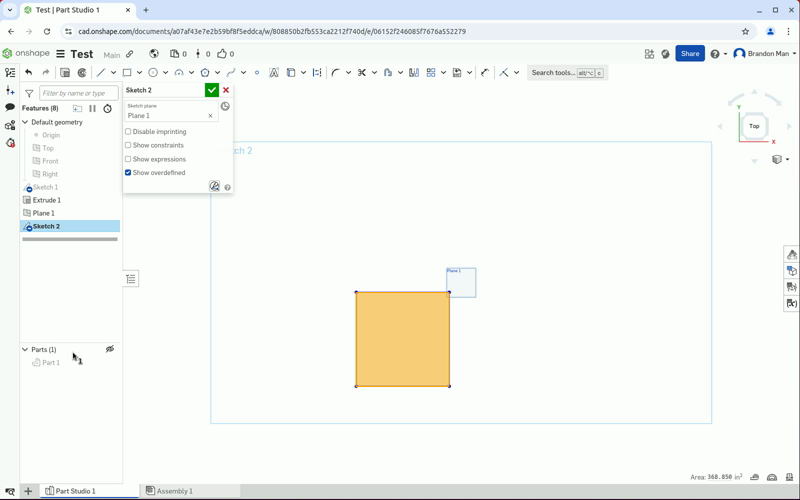
key(shift+y)
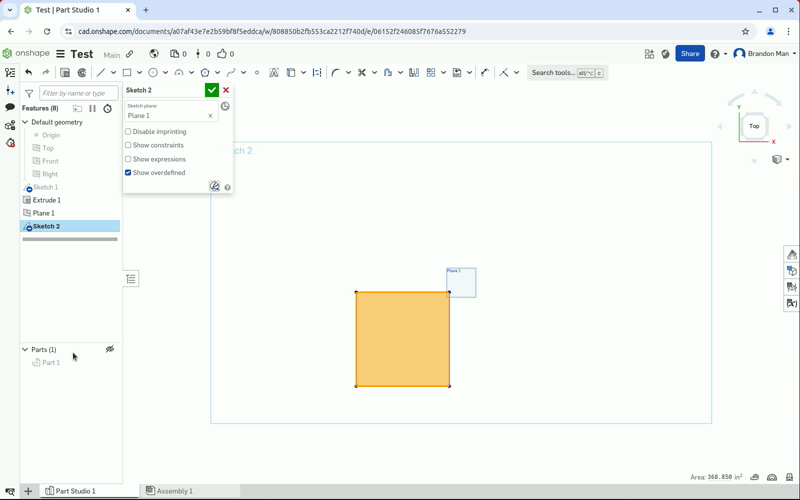
key(shift+e)
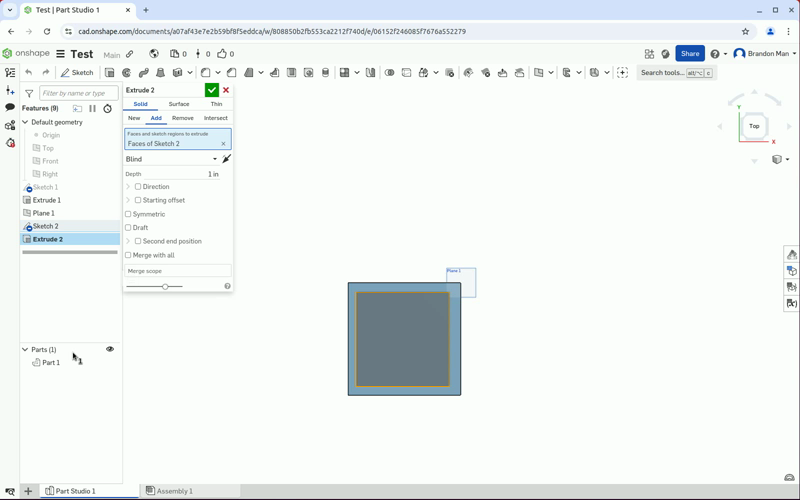
mouse_move(143, 106)
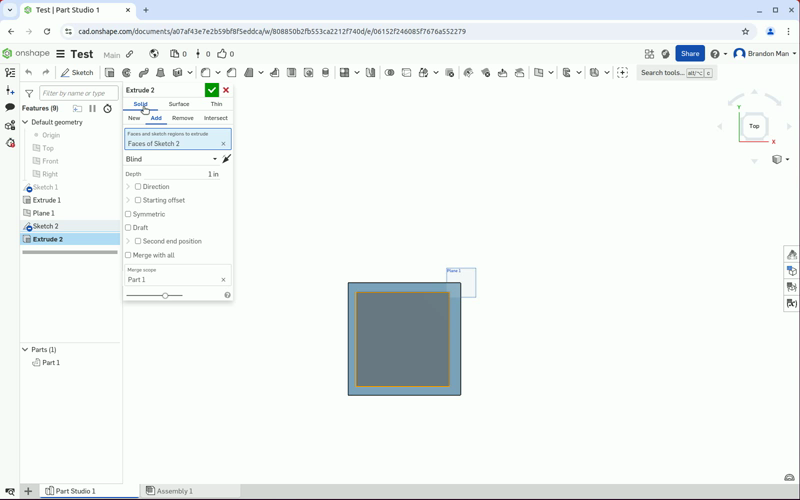
click(143, 106)
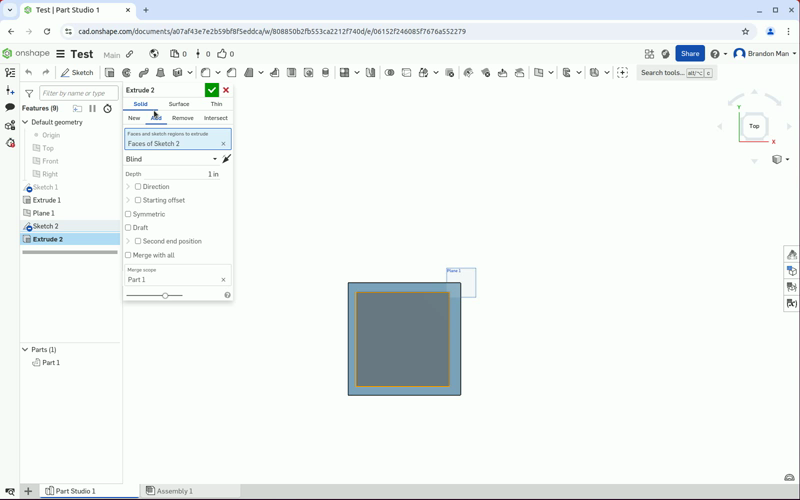
mouse_move(186, 120)
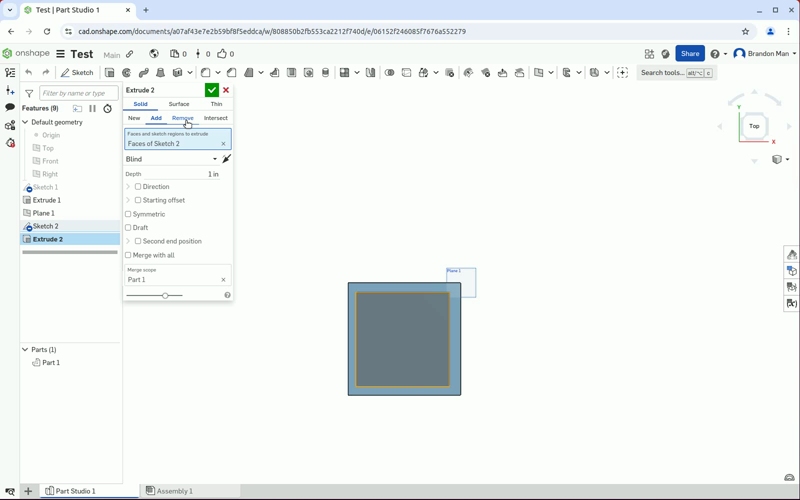
click(186, 120)
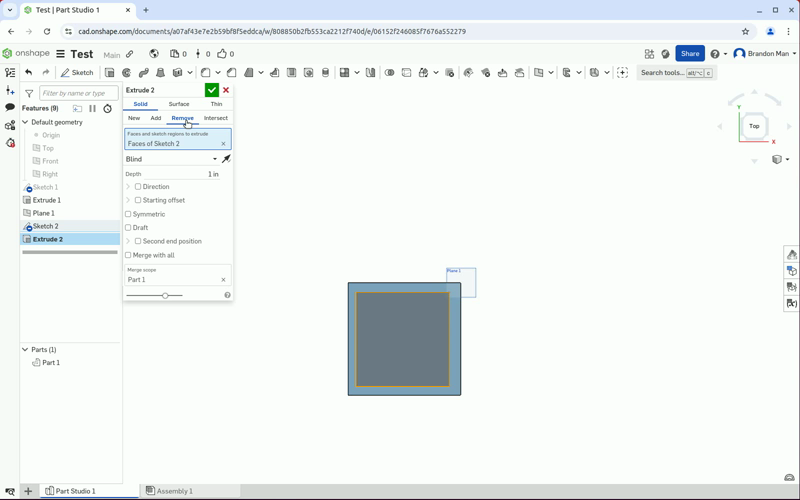
key(tab, 4)
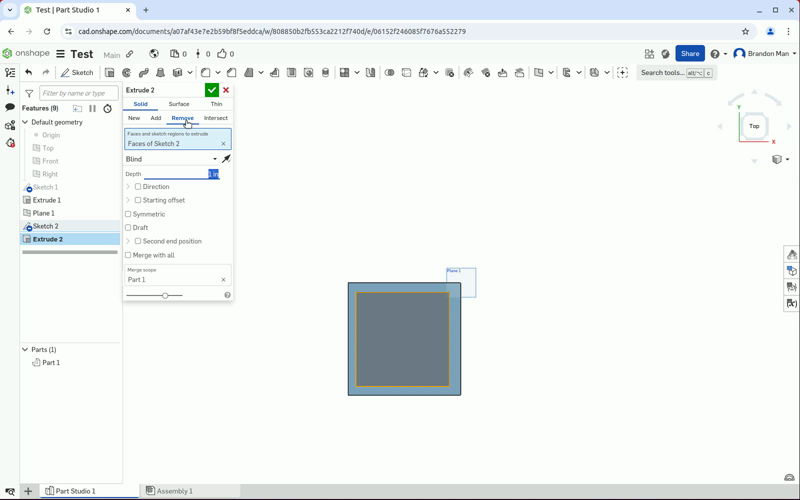
text(20.22)
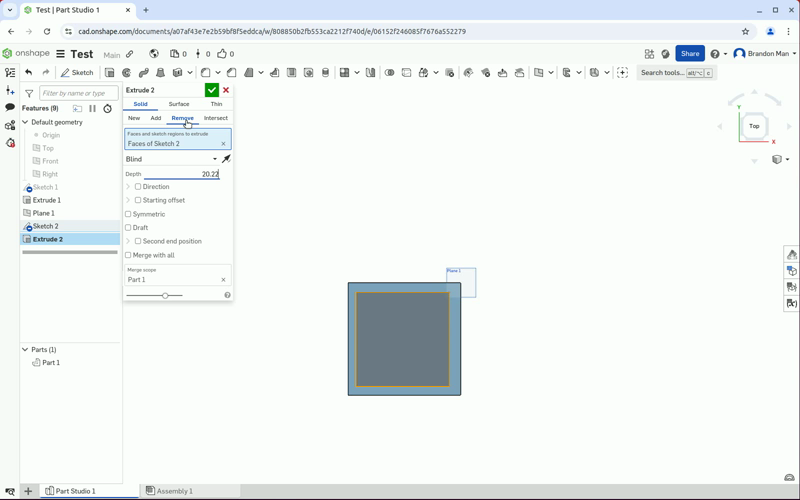
key(tab, 6)
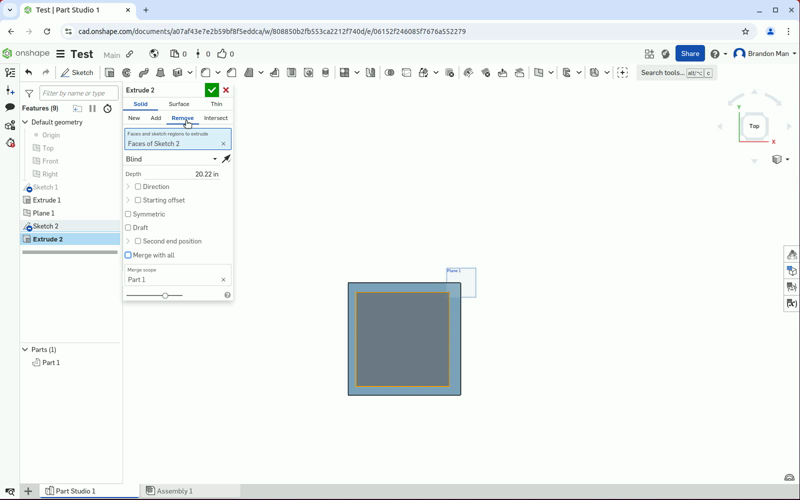
key(space)
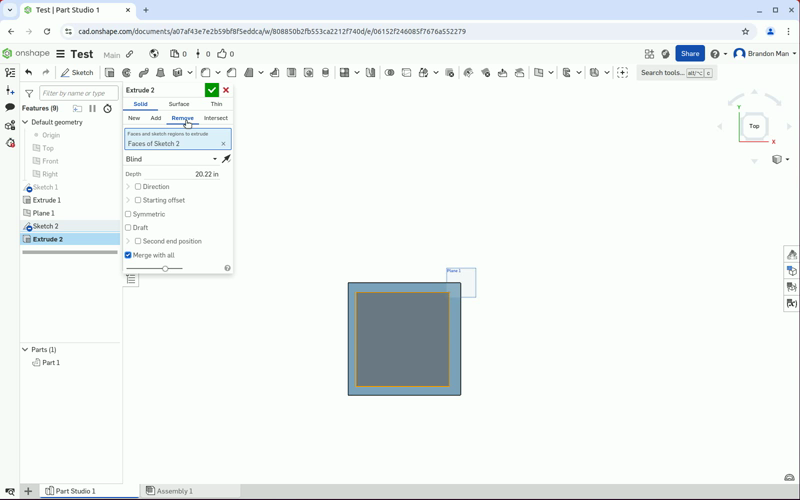
key(enter)
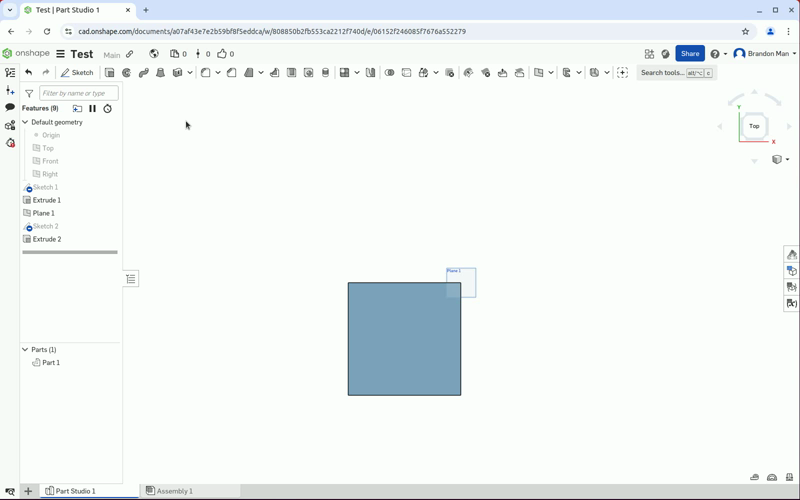
key(shift+h)
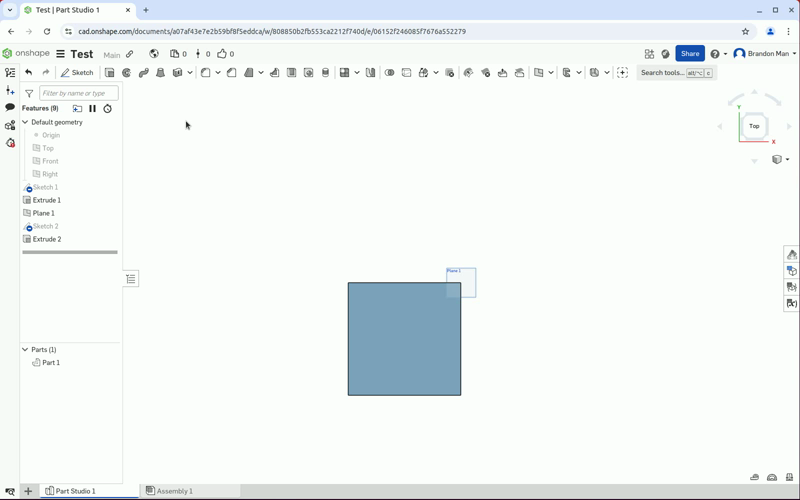
key(shift+h)
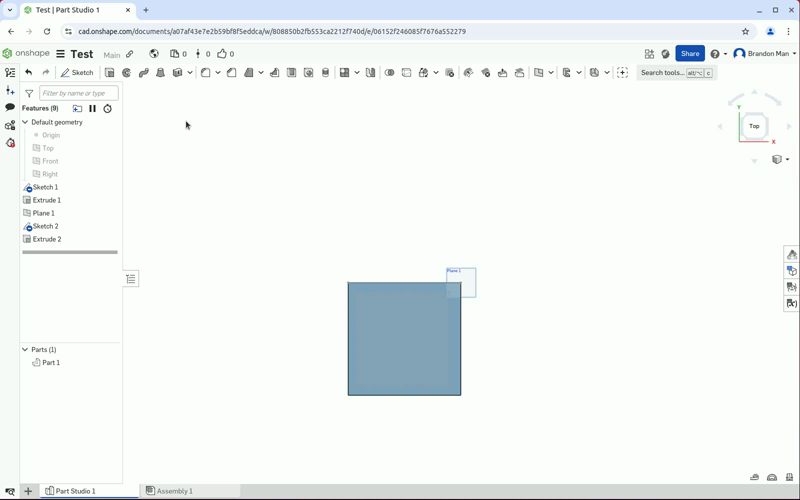
key(shift+7)
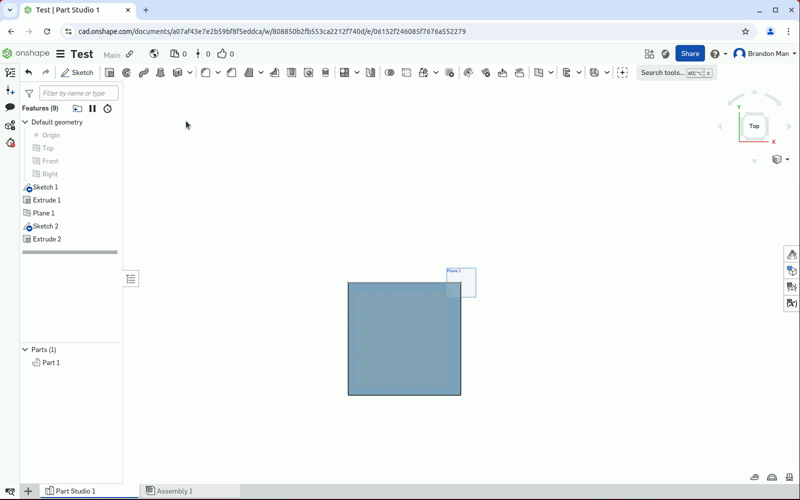
key(up, 3)
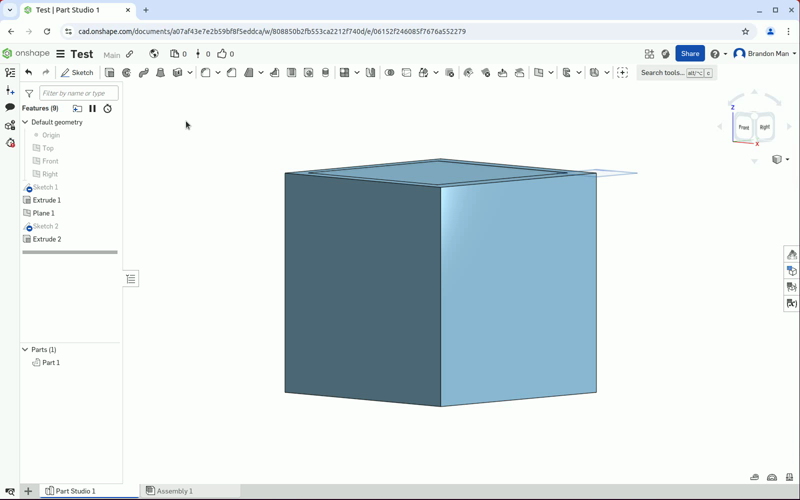
key(left, 3)
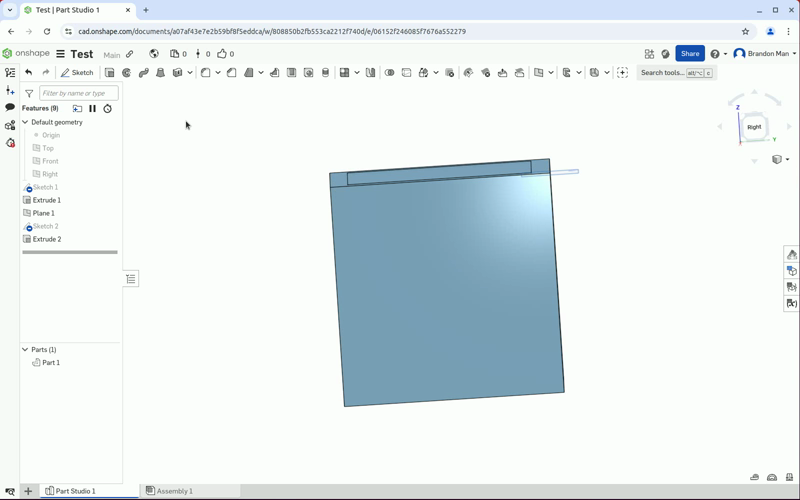
key(right, 3)
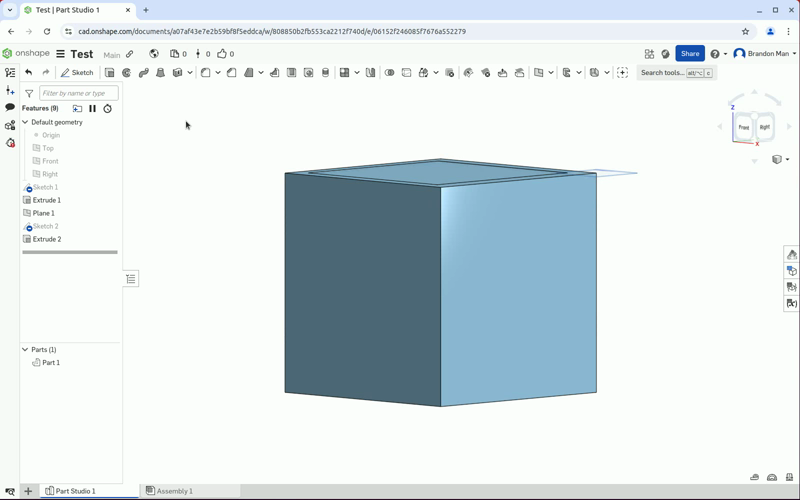
key(down, 3)
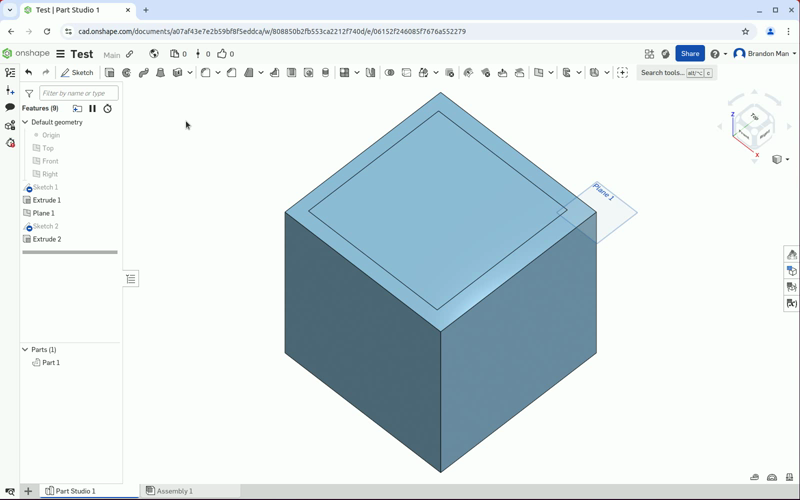
mouse_move(73, 189)
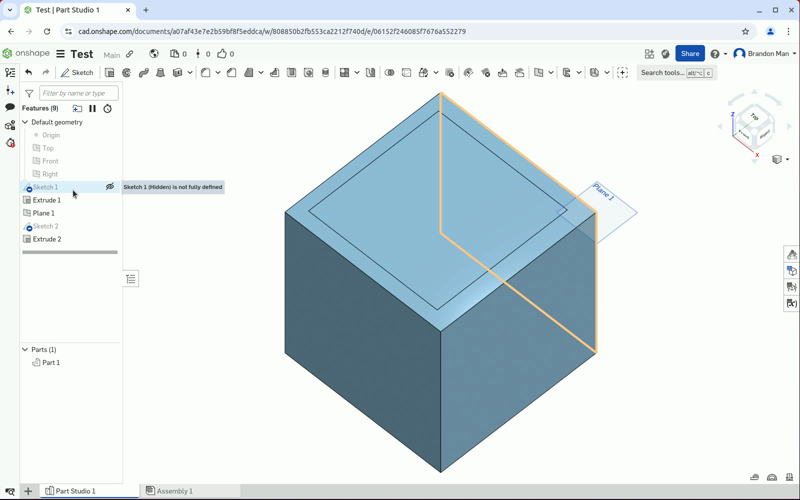
click(73, 189)